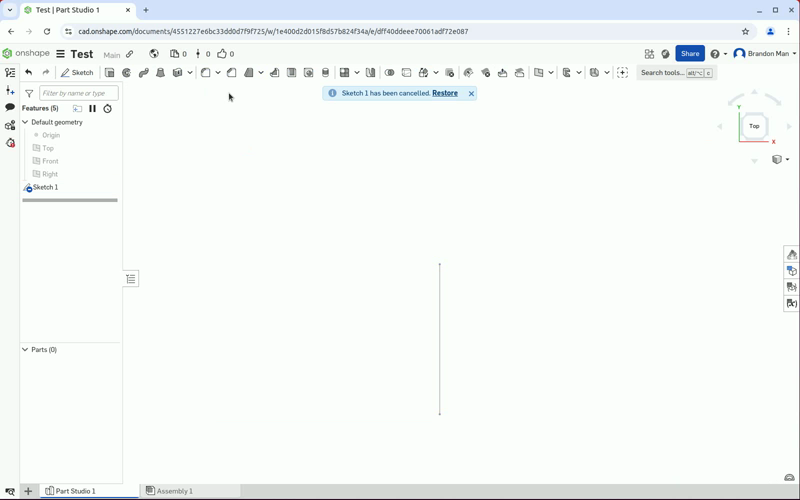
key(shift+h)
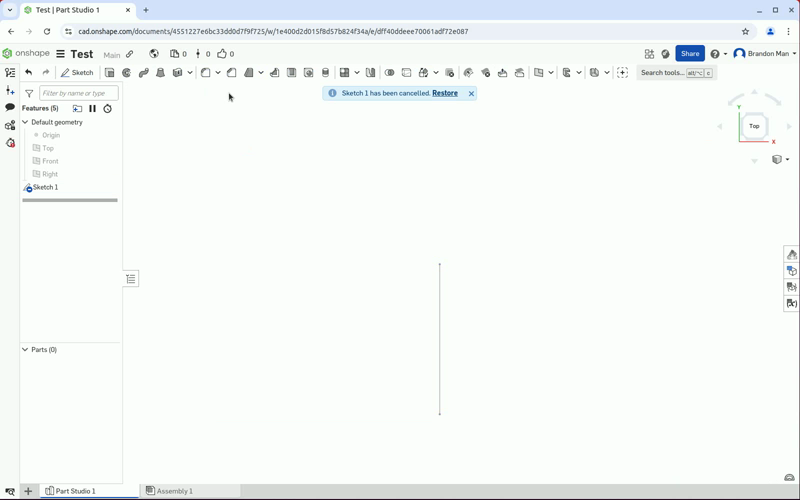
key(shift+s)
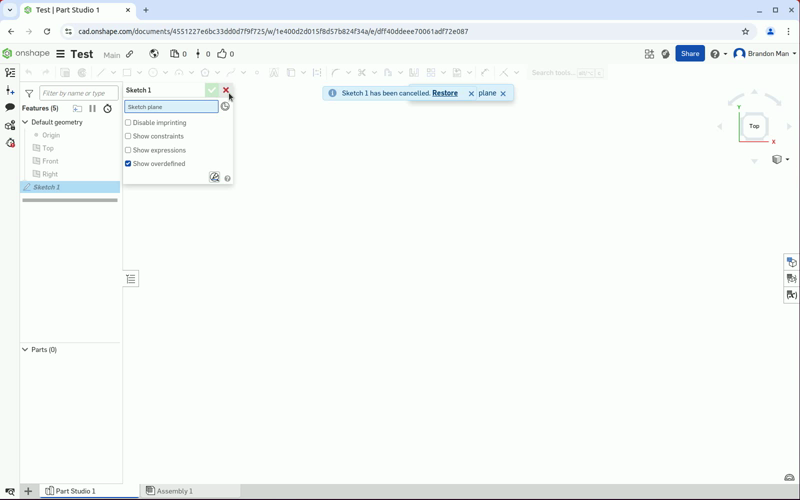
mouse_move(73, 150)
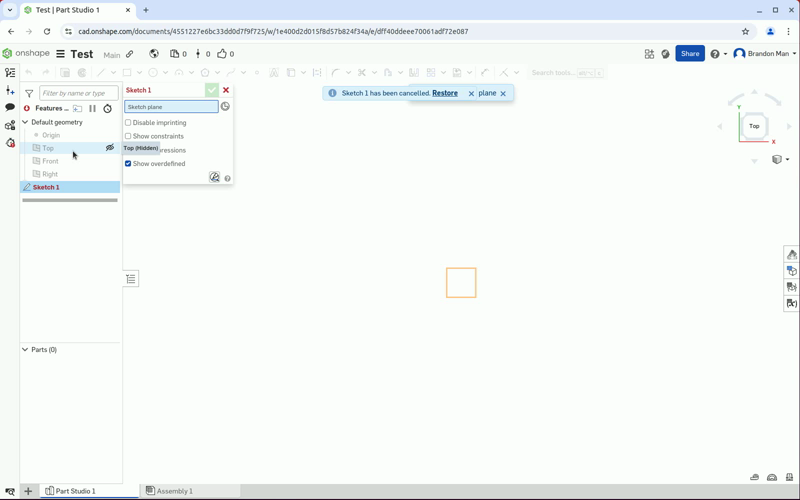
click(73, 150)
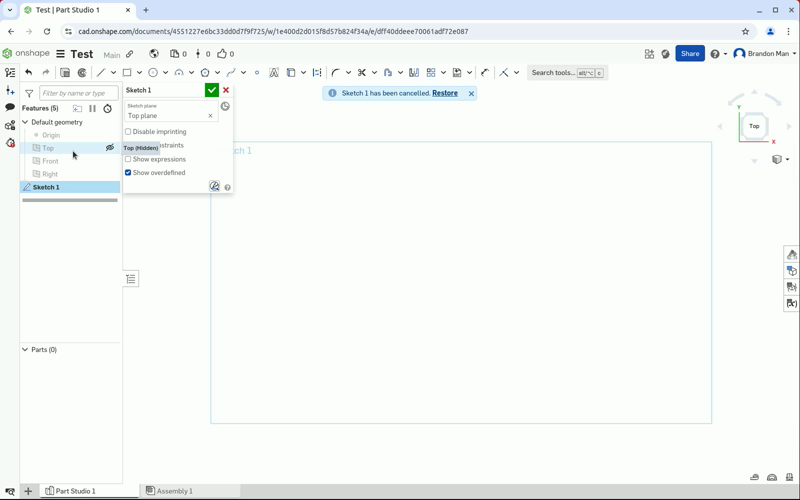
mouse_move(73, 352)
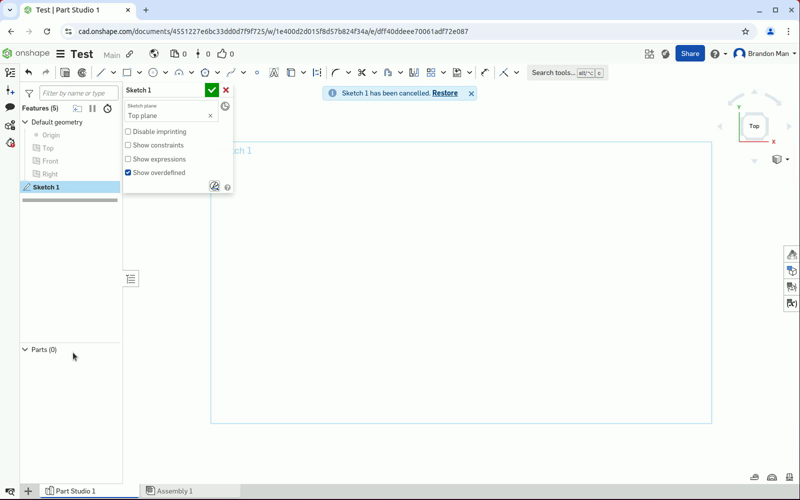
key(y)
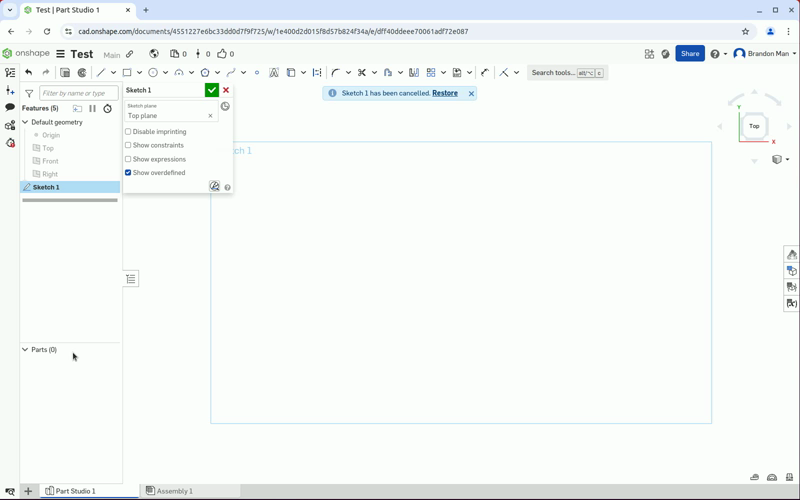
key(l)
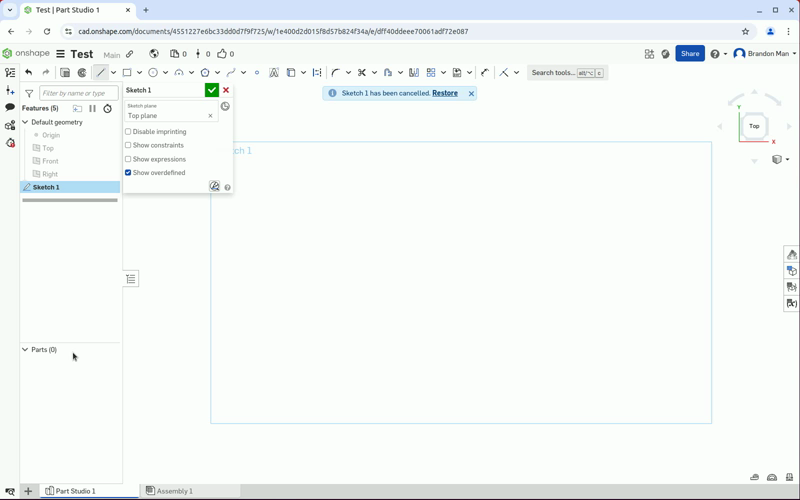
key_down(shift)
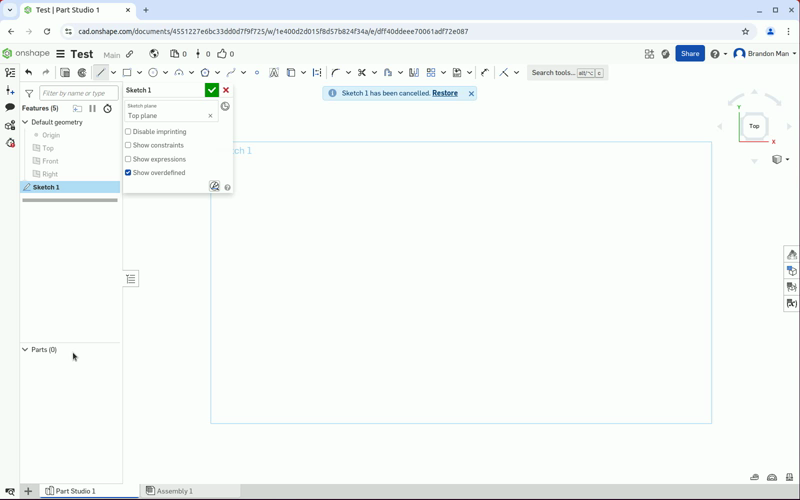
mouse_move(460, 282)
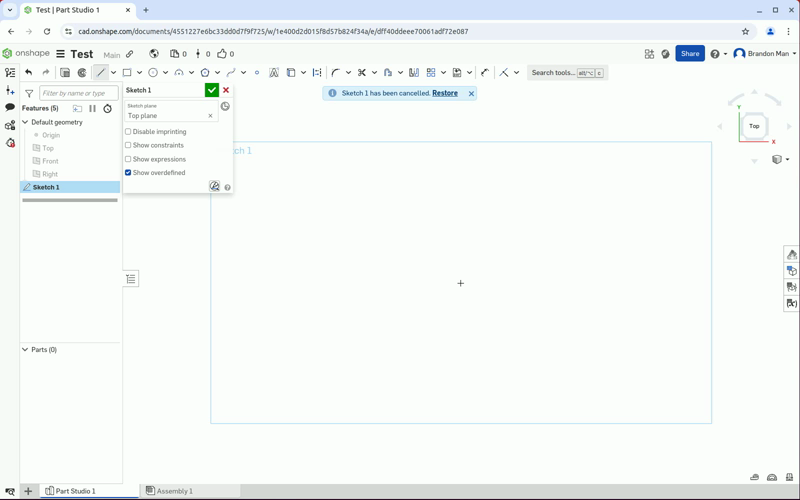
click(460, 282)
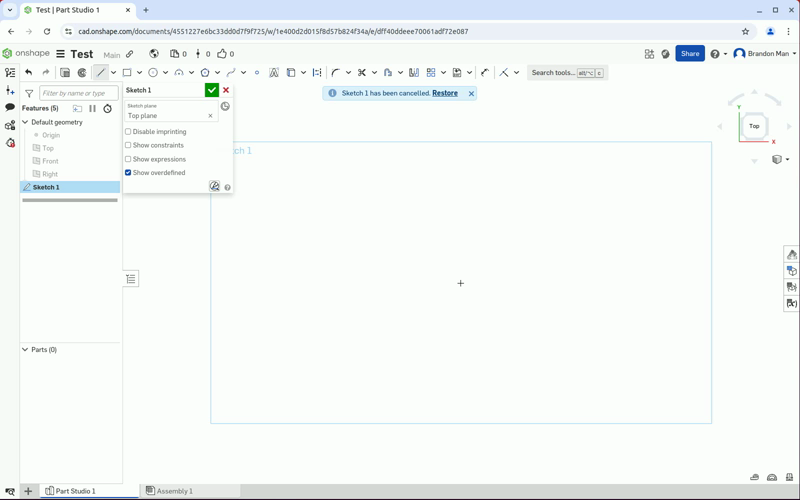
key_up(shift)
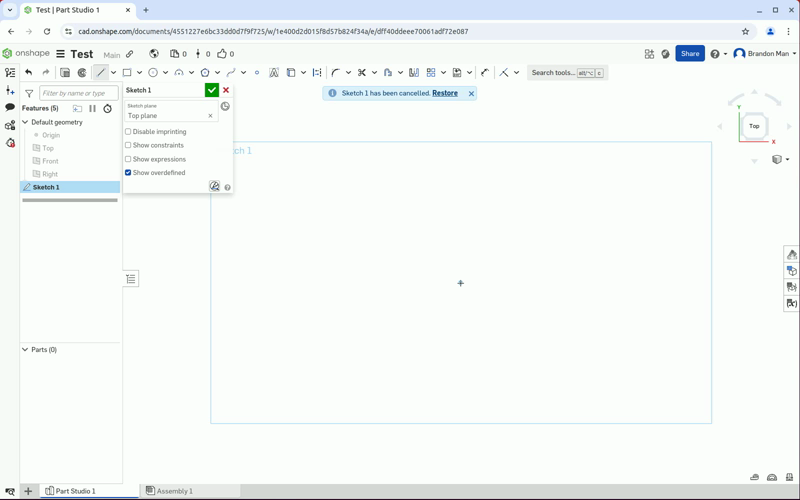
key_down(shift)
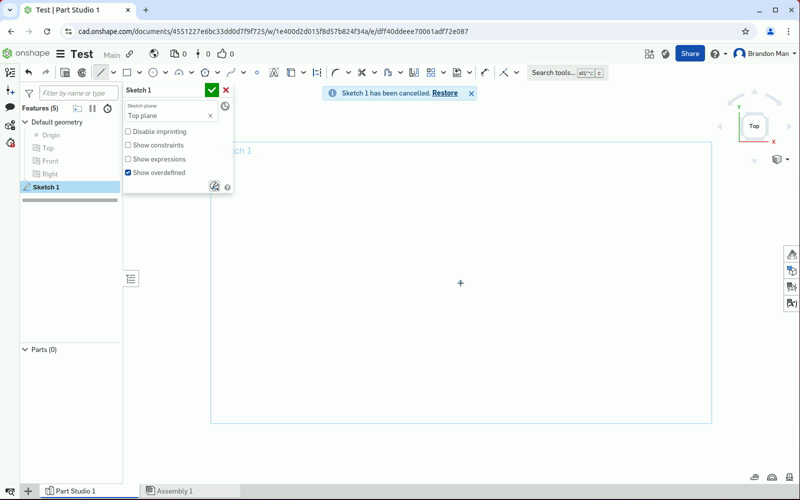
mouse_move(573, 282)
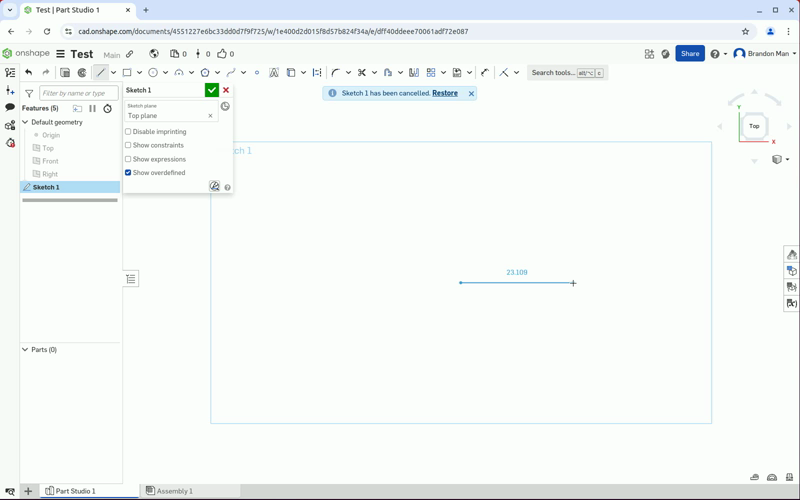
click(573, 282)
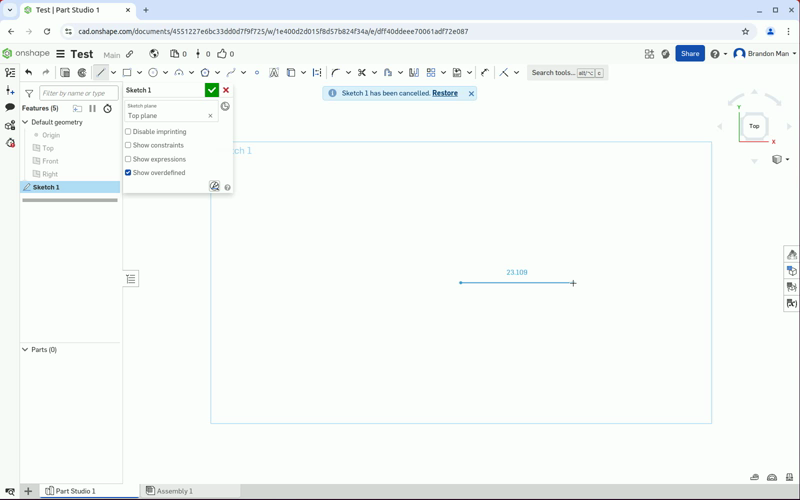
key_up(shift)
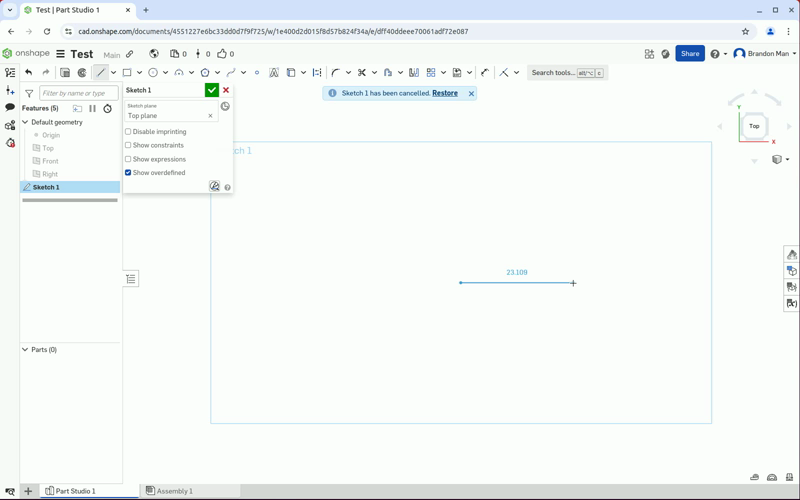
key_down(shift)
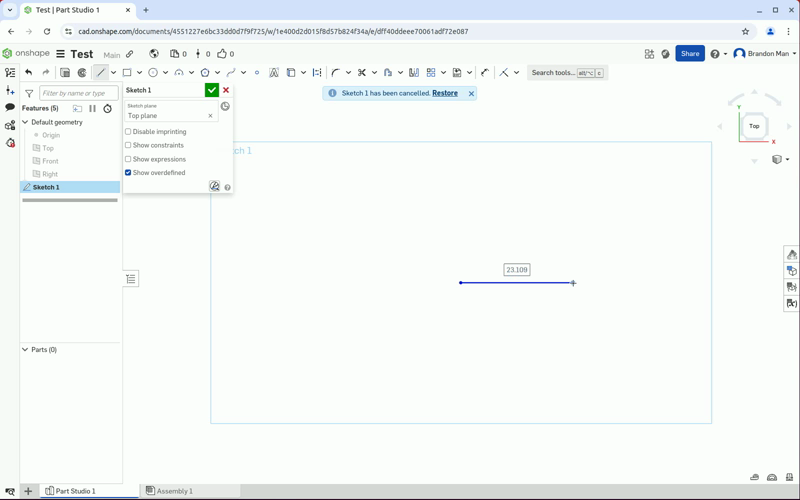
mouse_move(573, 170)
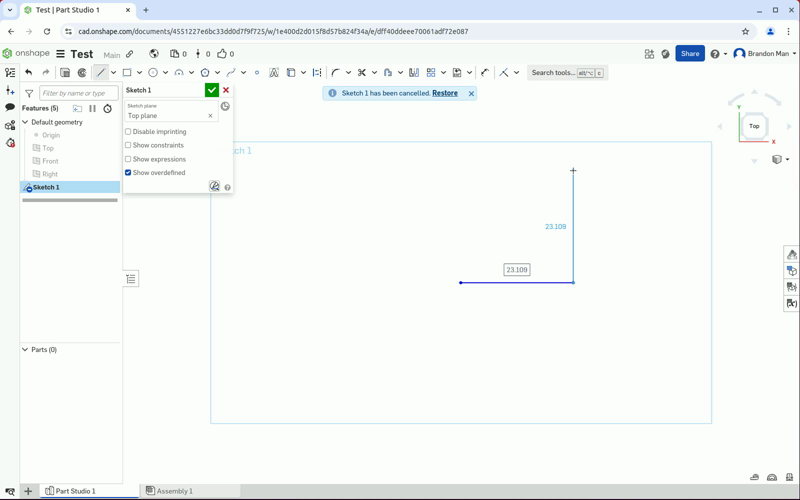
click(573, 170)
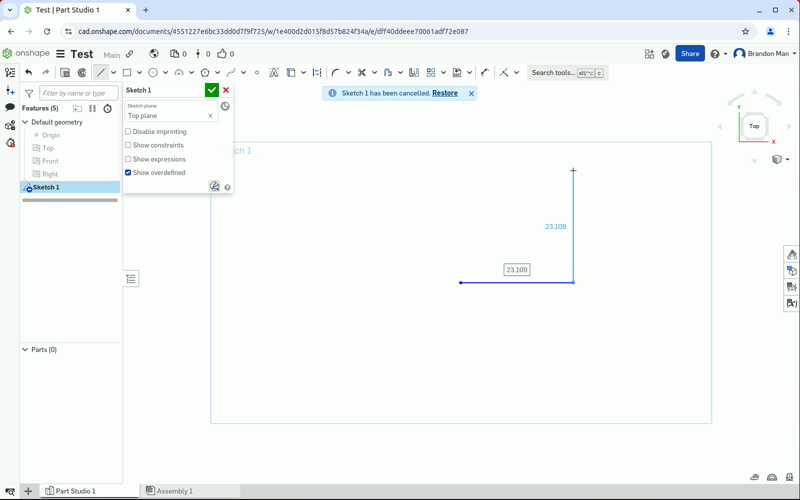
key_up(shift)
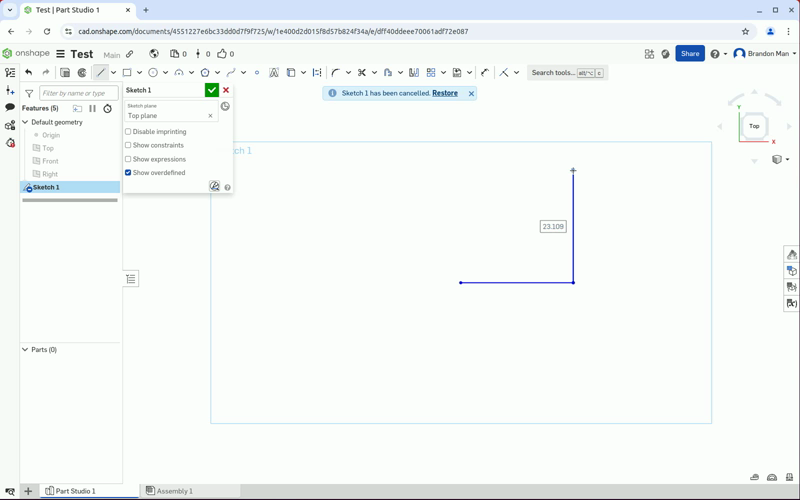
key_down(shift)
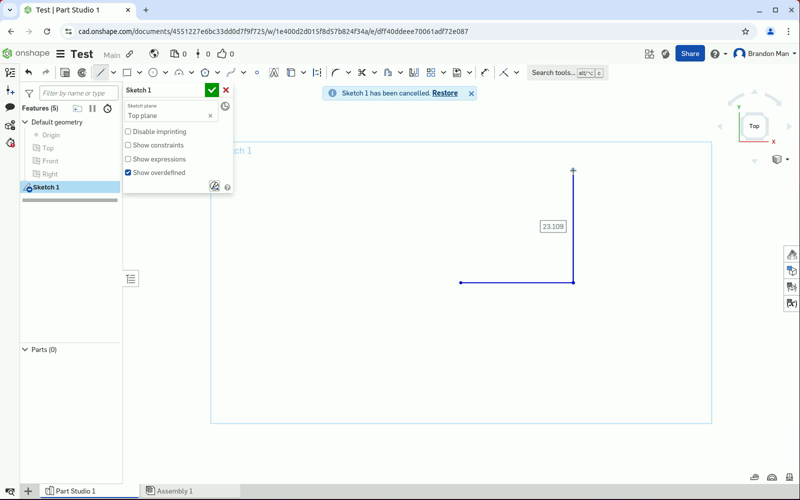
mouse_move(460, 170)
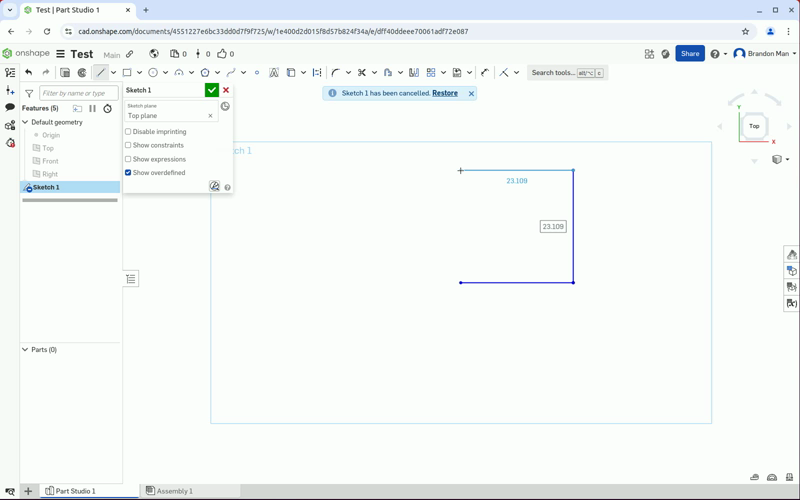
click(460, 170)
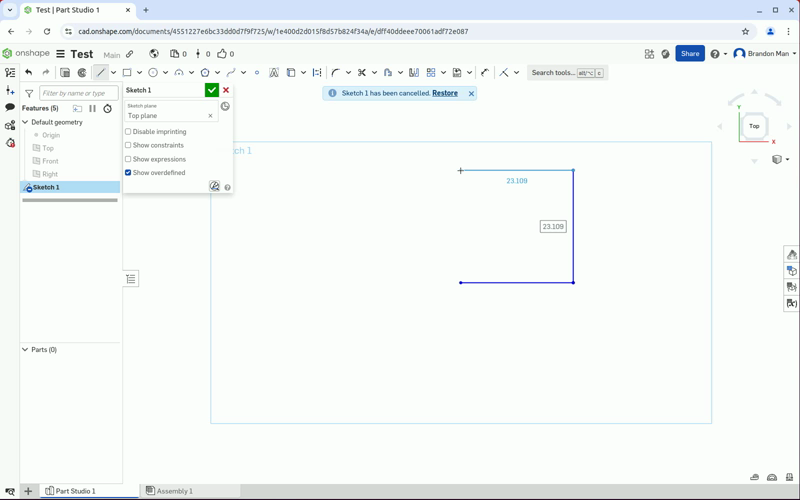
key_up(shift)
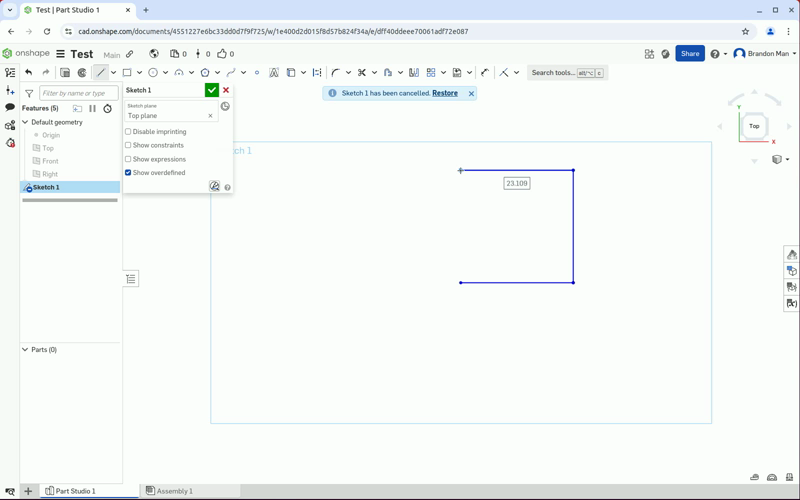
key_down(shift)
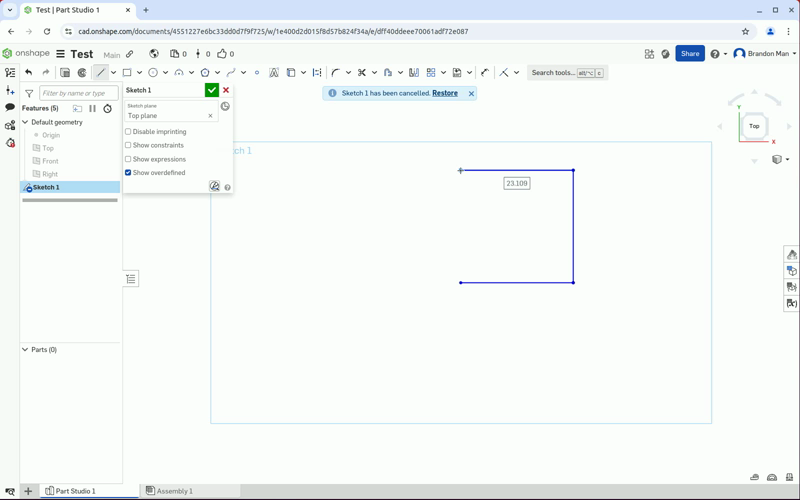
mouse_move(460, 282)
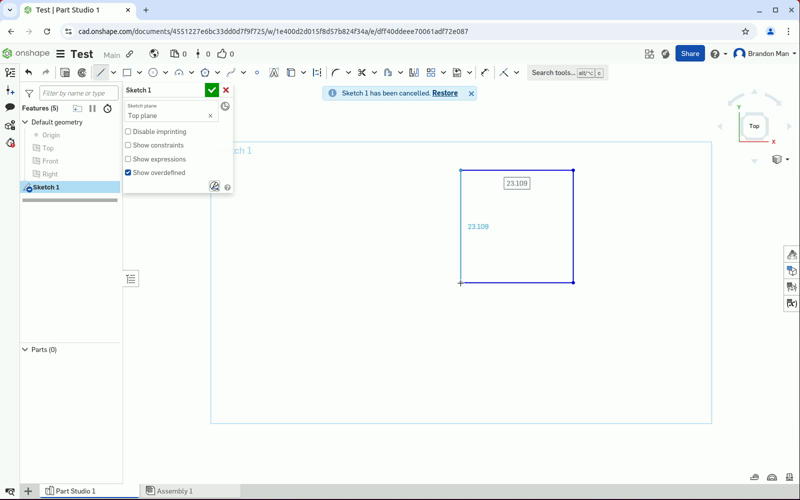
key_up(shift)
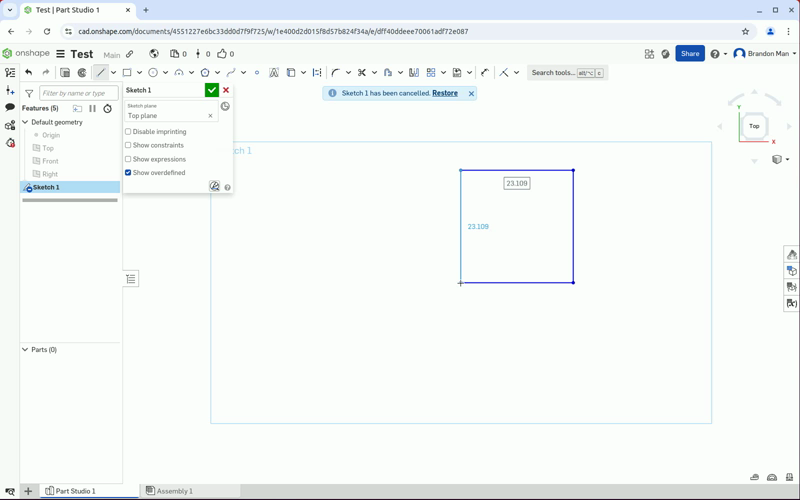
click(460, 282)
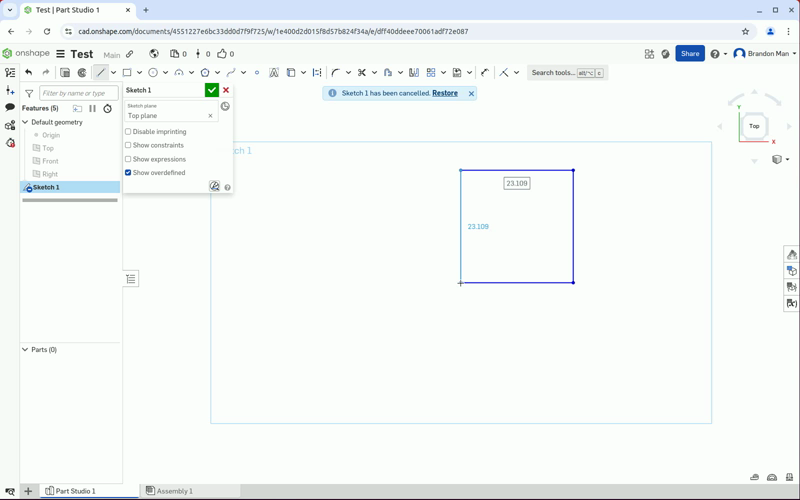
key(esc)
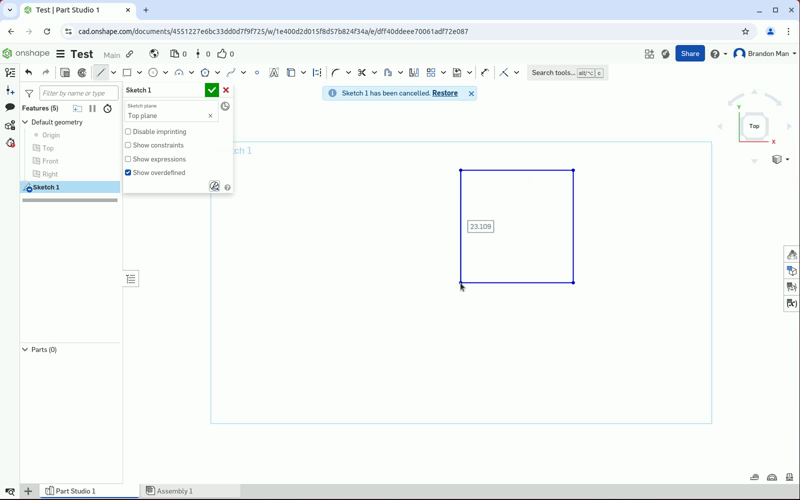
mouse_move(563, 220)
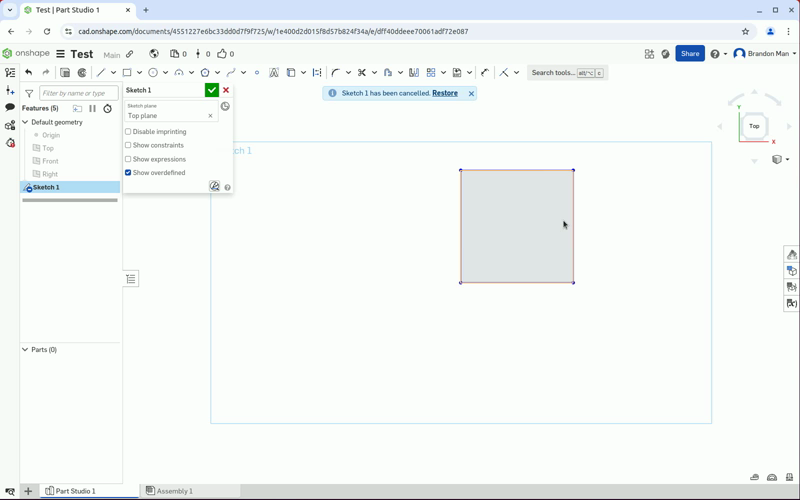
click(563, 220)
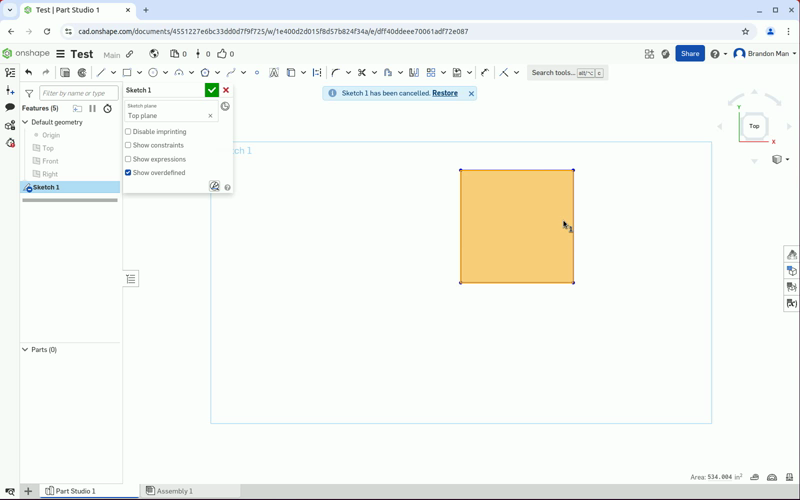
mouse_move(73, 352)
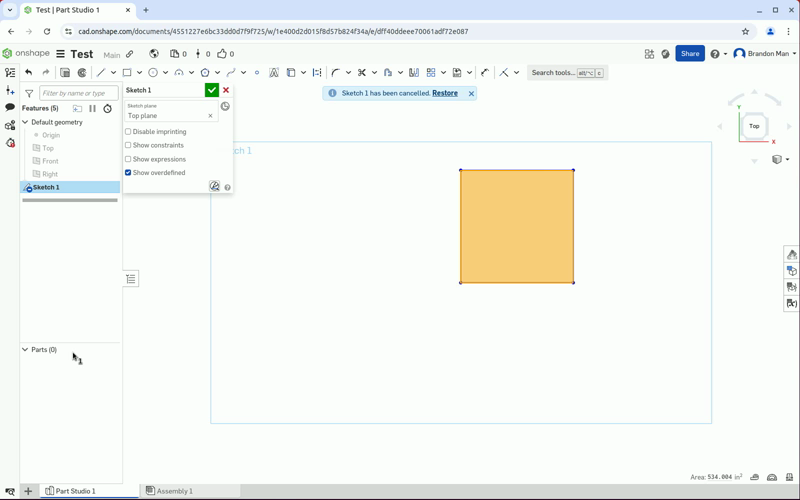
key(shift+y)
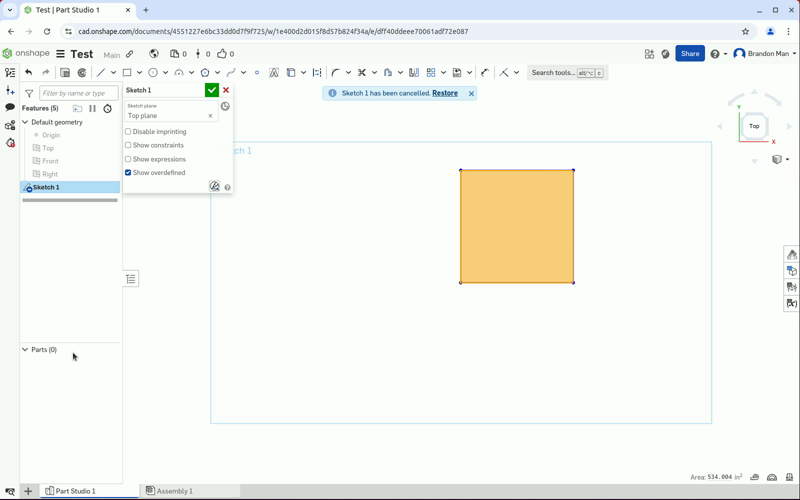
key(shift+e)
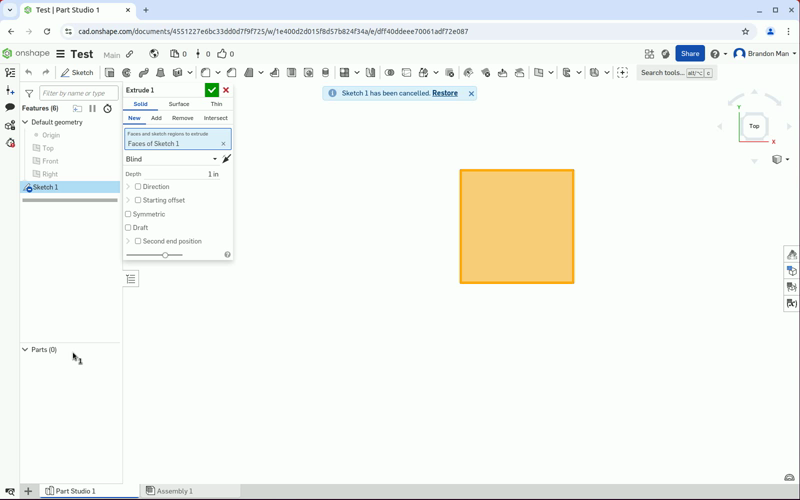
mouse_move(143, 106)
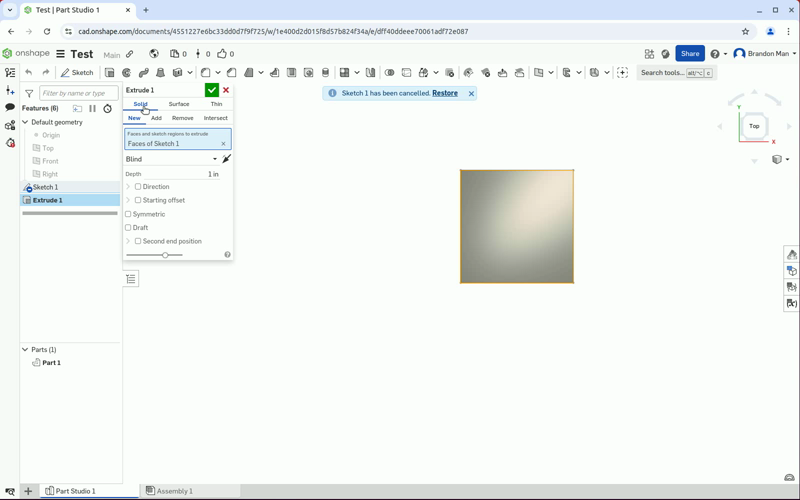
click(143, 106)
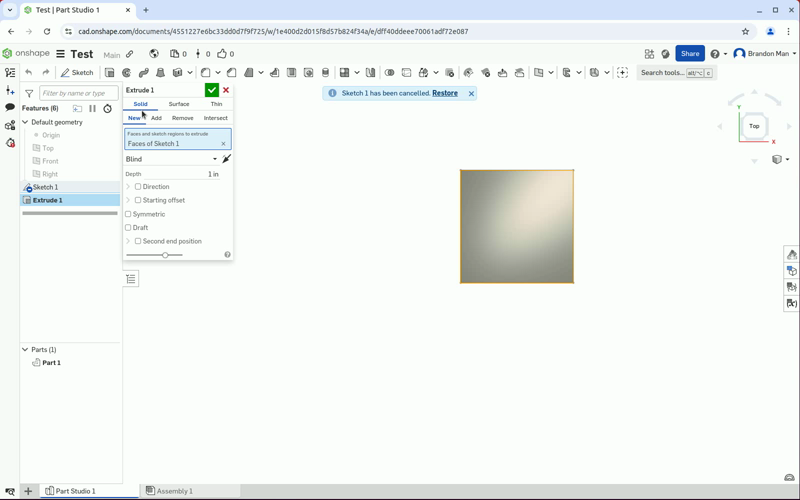
mouse_move(137, 120)
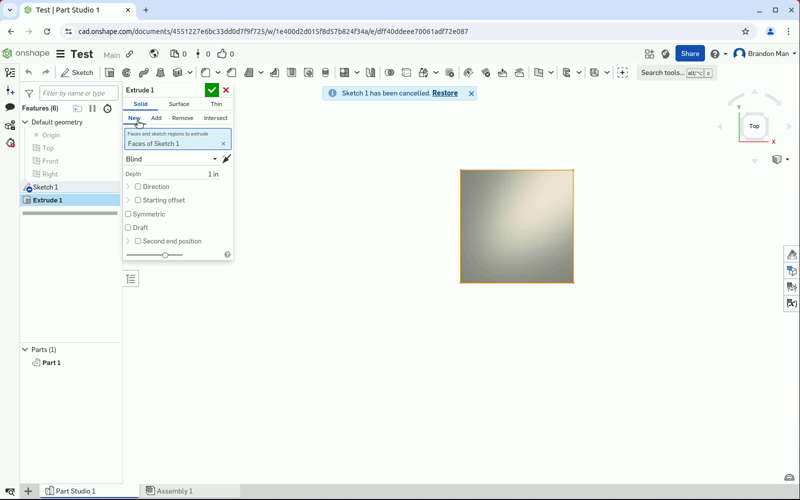
click(137, 120)
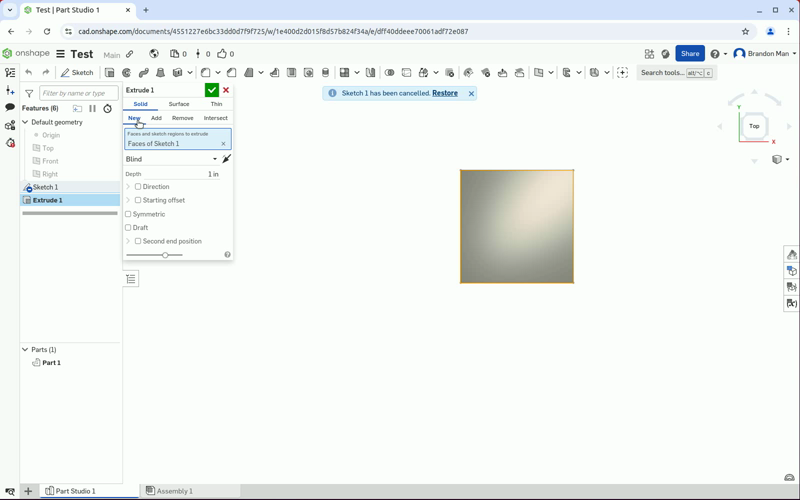
key(tab, 4)
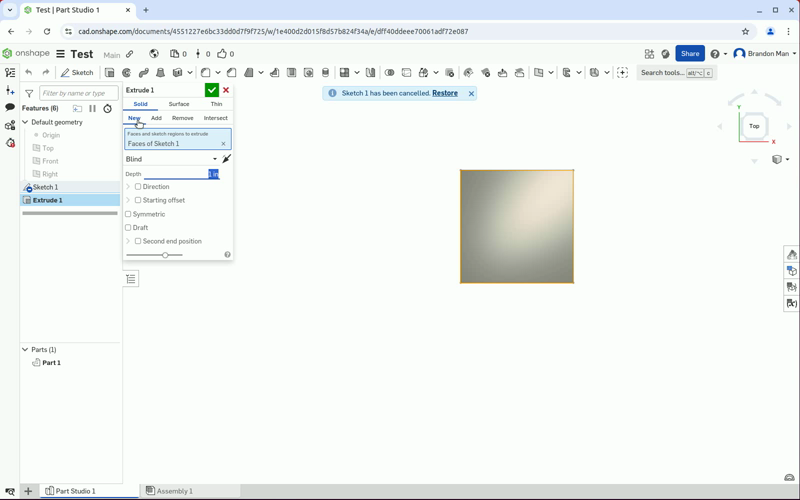
text(-14.683)
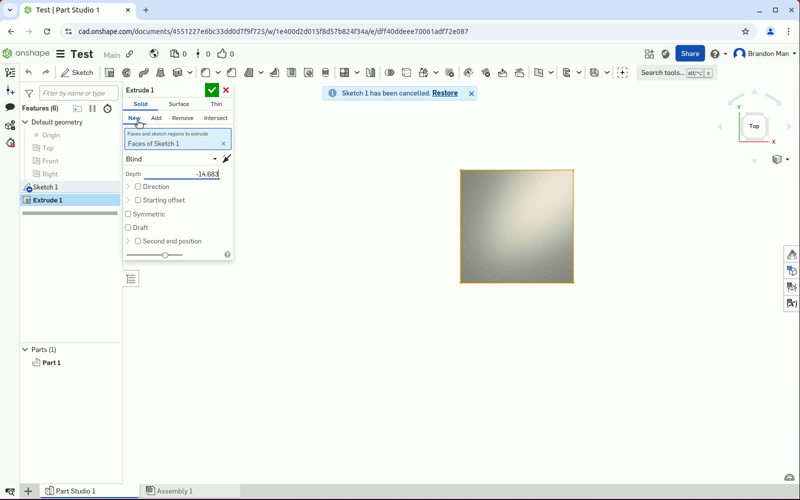
key(enter)
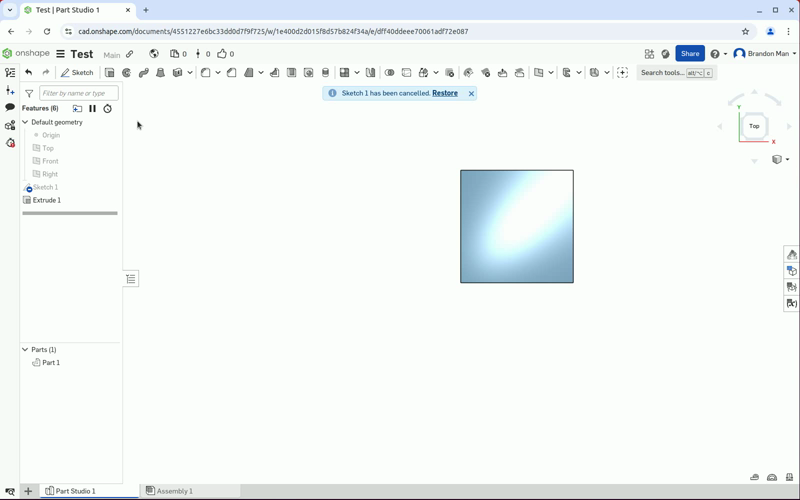
key(shift+h)
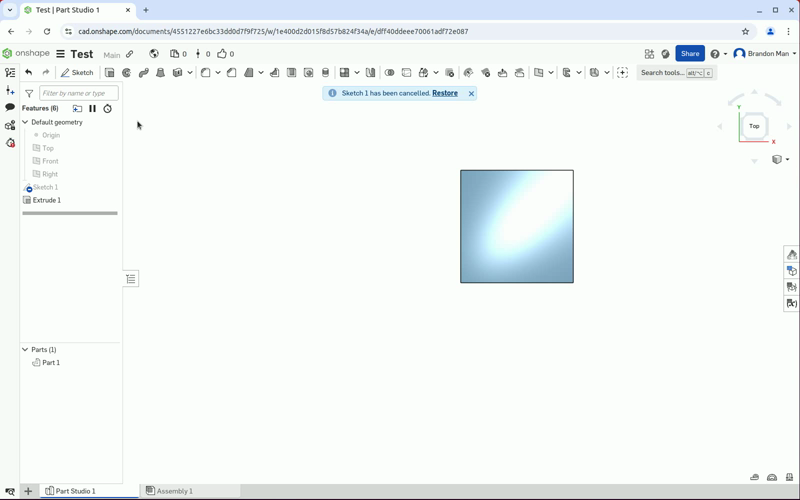
key(shift+h)
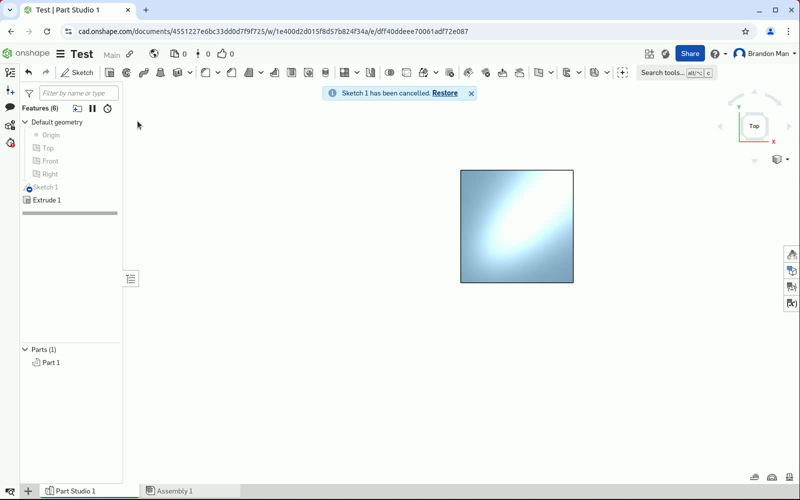
mouse_move(73, 189)
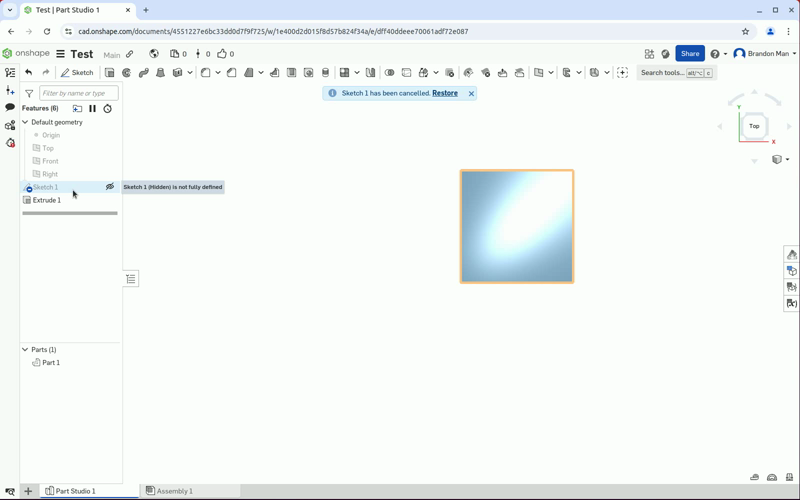
click(73, 189)
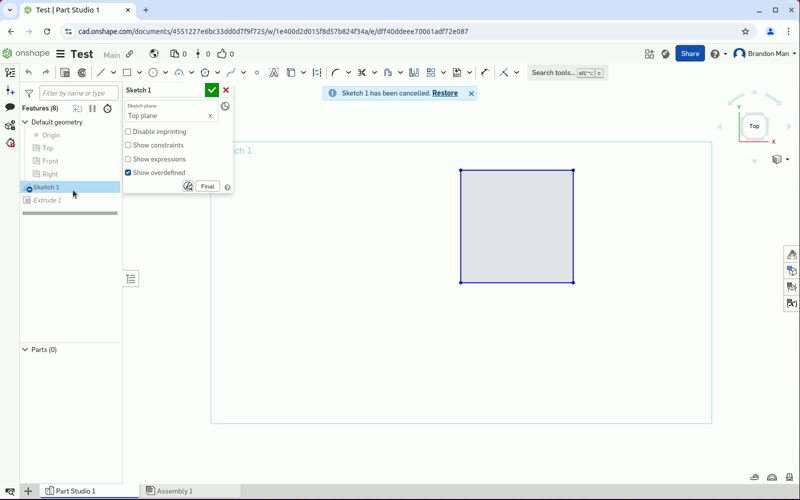
mouse_move(229, 92)
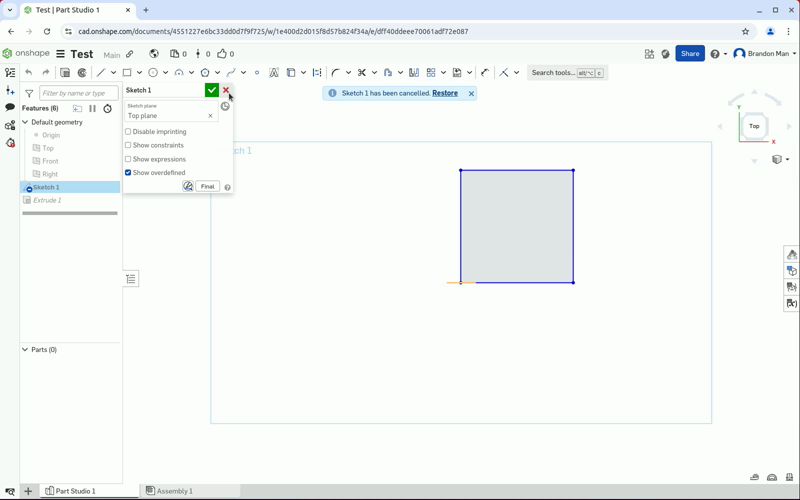
click(229, 92)
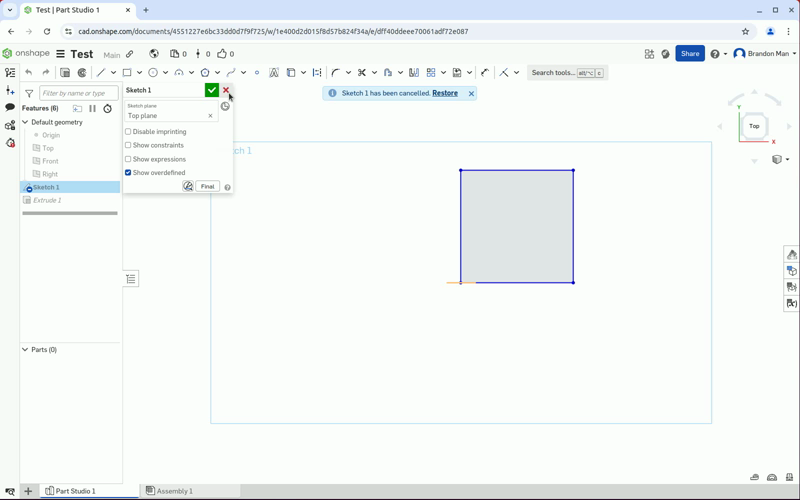
key(shift+s)
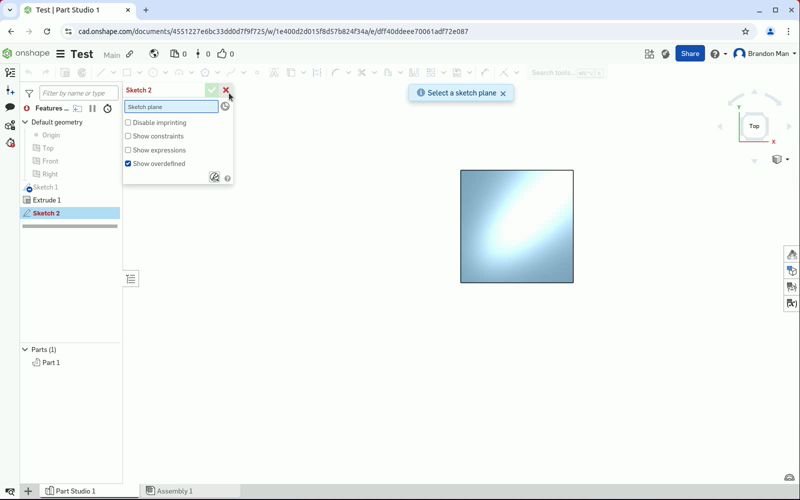
mouse_move(73, 150)
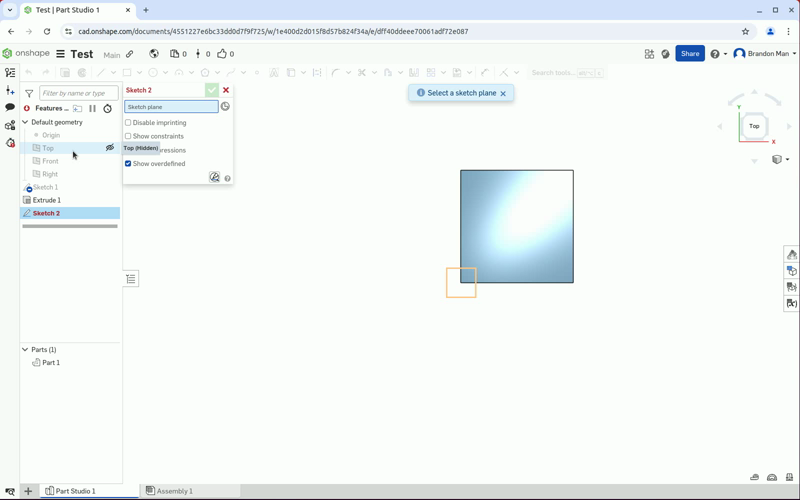
click(73, 150)
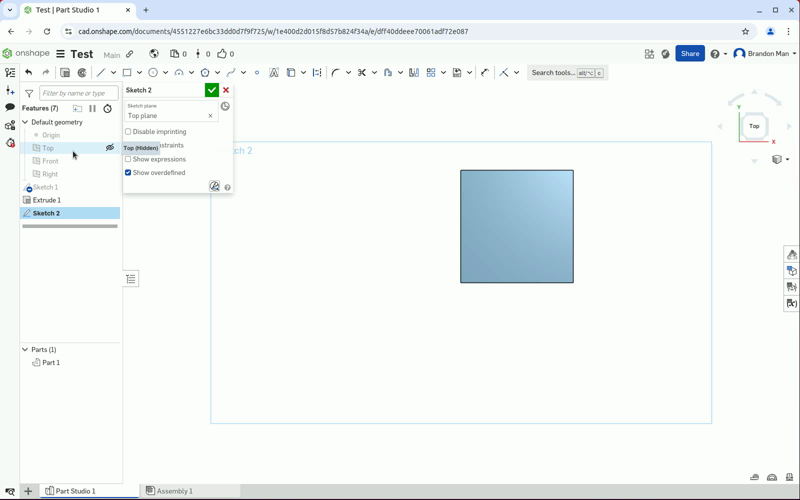
mouse_move(73, 352)
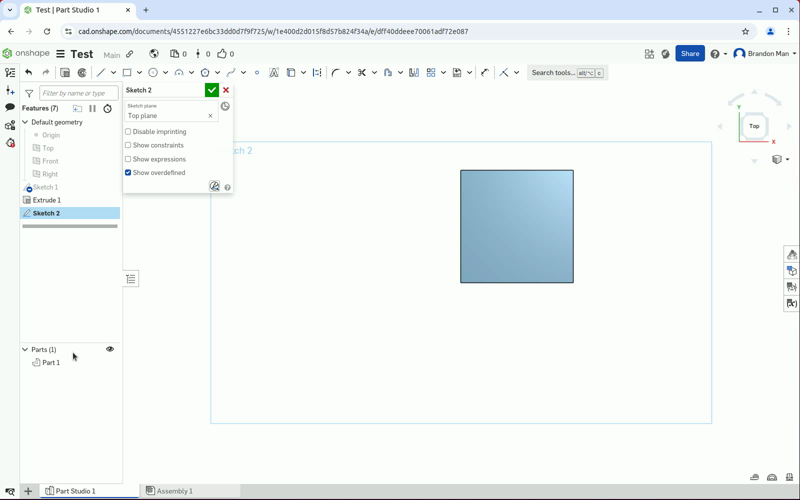
key(y)
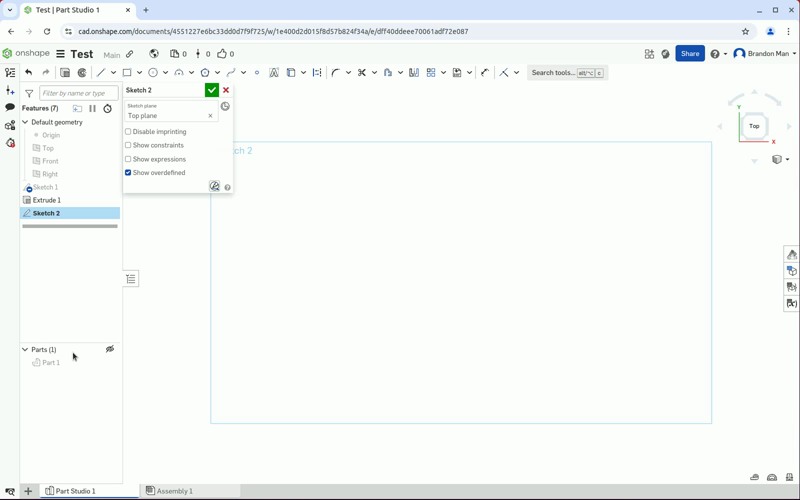
key(l)
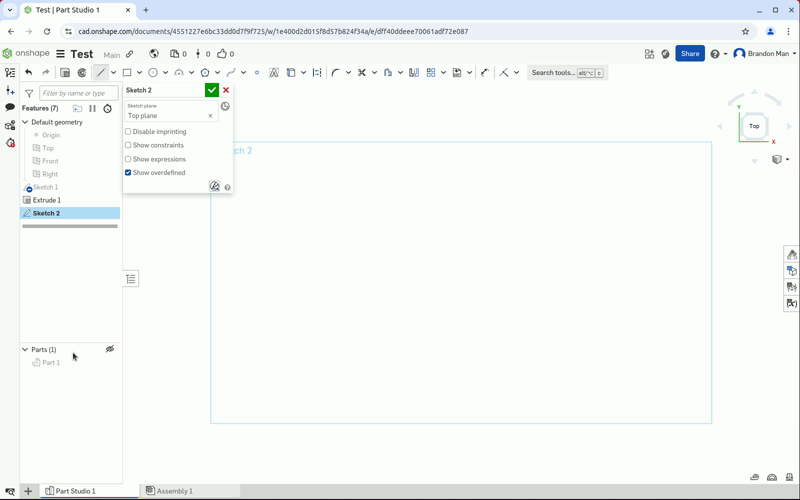
key_down(shift)
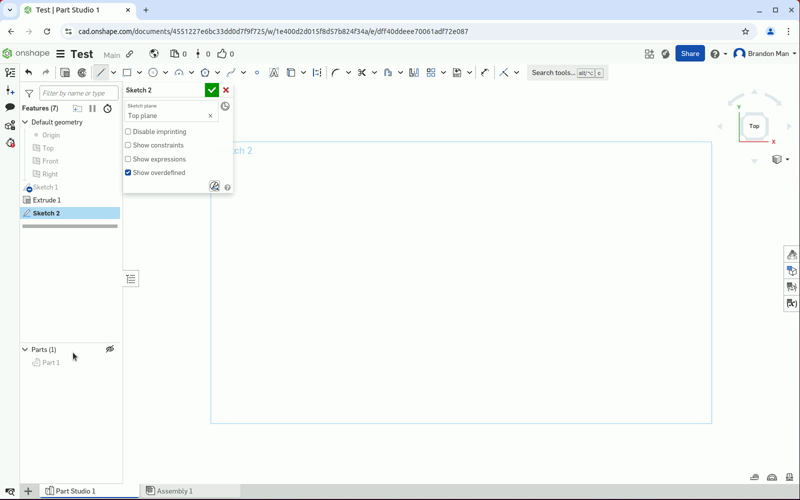
mouse_move(463, 280)
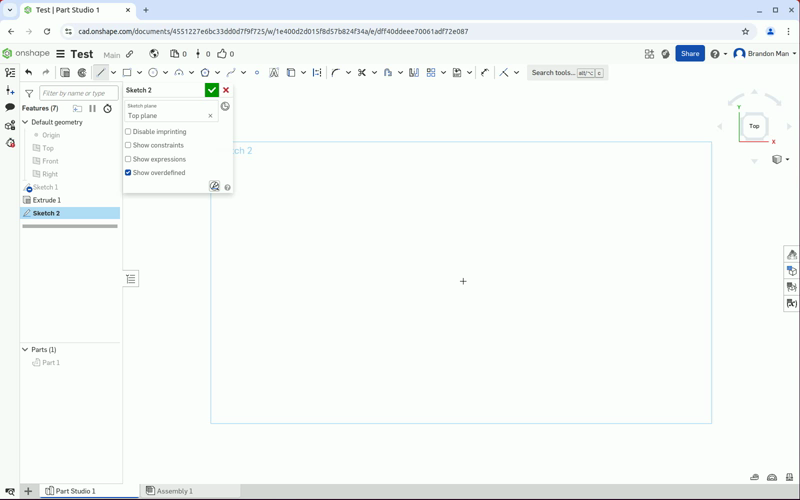
click(463, 280)
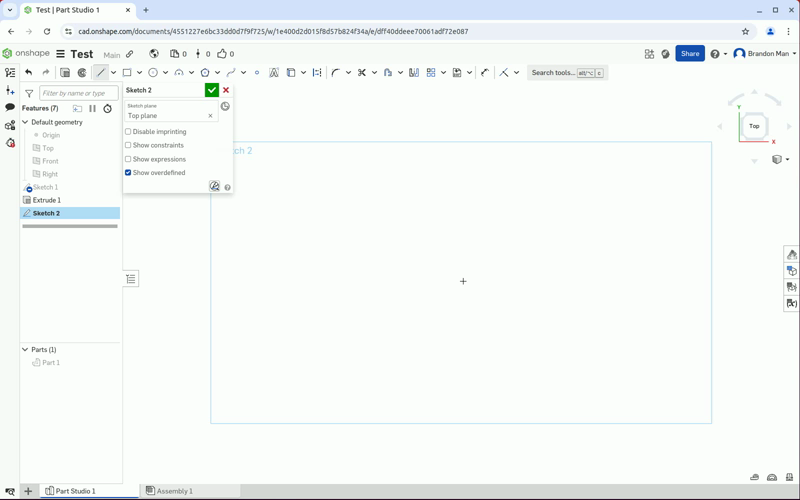
key_up(shift)
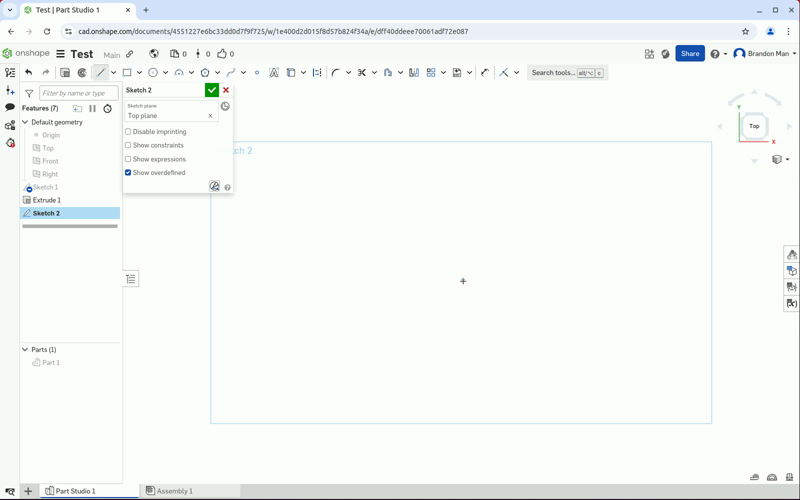
key_down(shift)
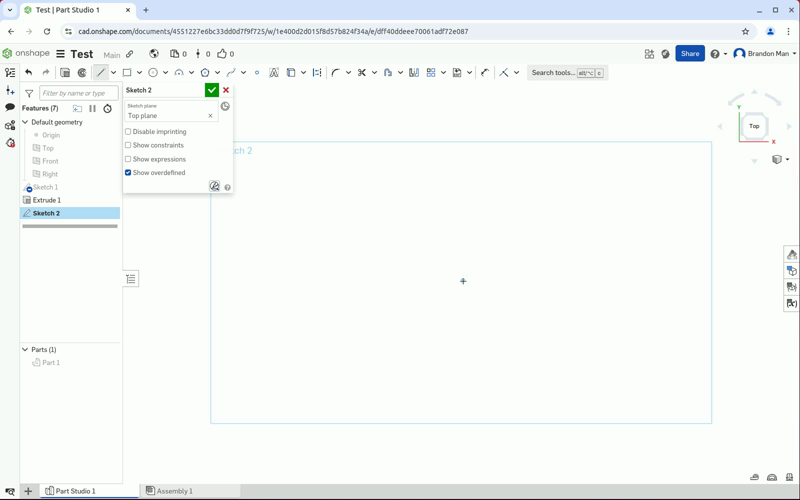
mouse_move(572, 280)
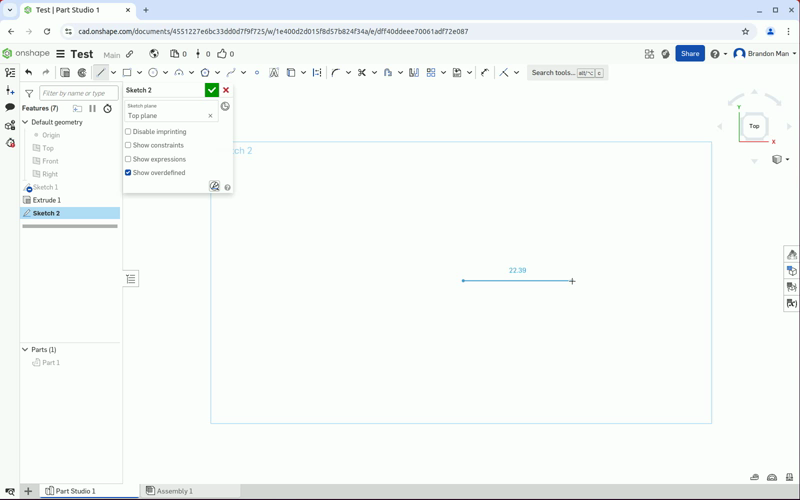
click(572, 280)
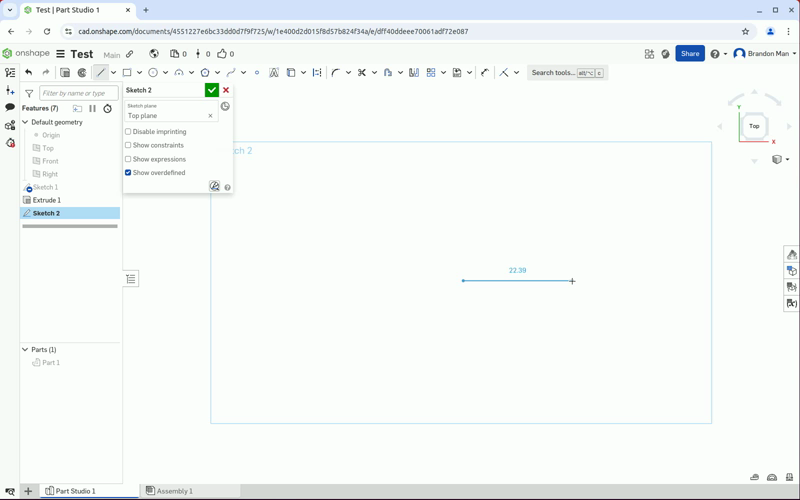
key_up(shift)
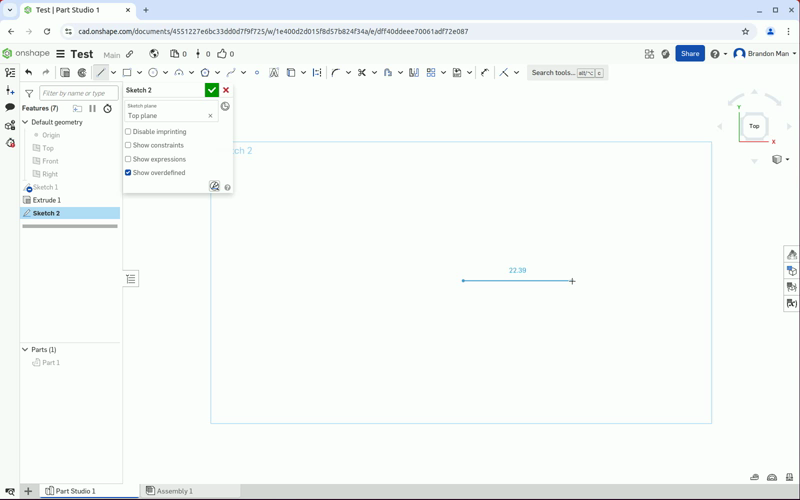
key_down(shift)
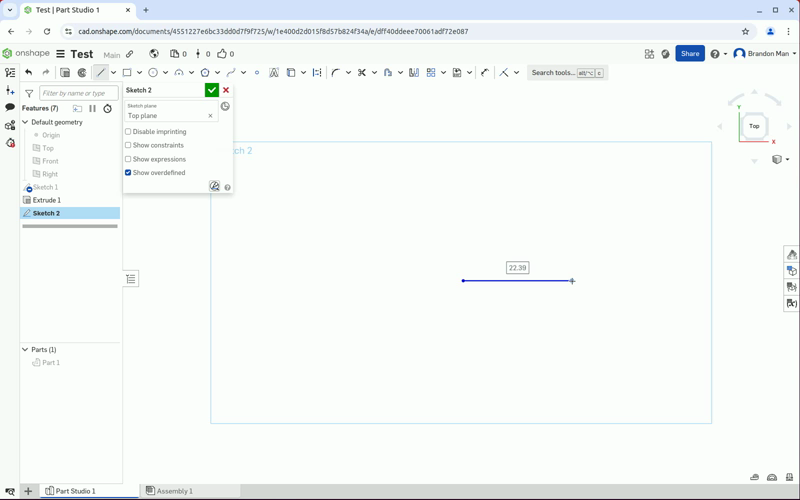
mouse_move(572, 171)
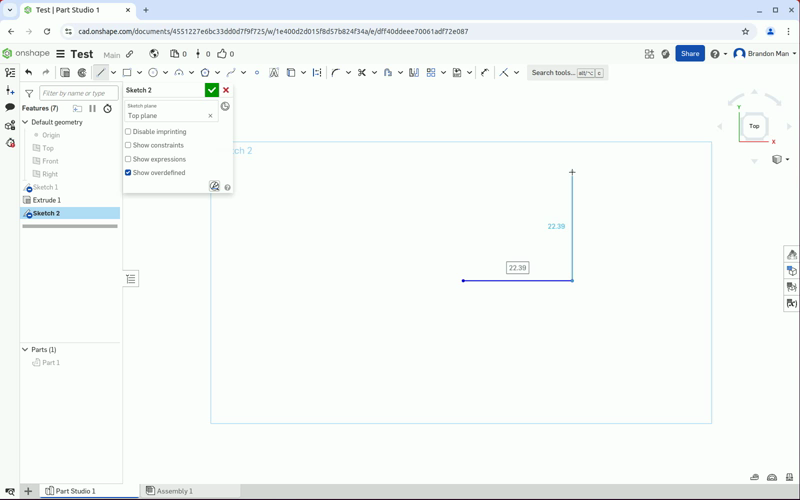
click(572, 171)
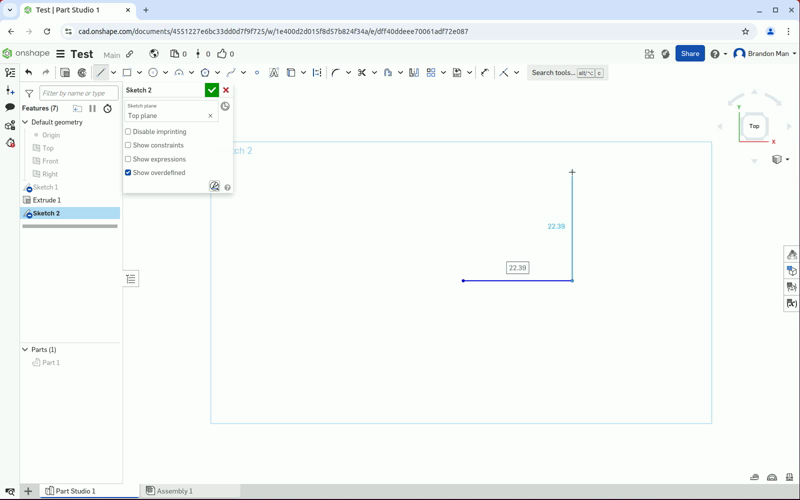
key_up(shift)
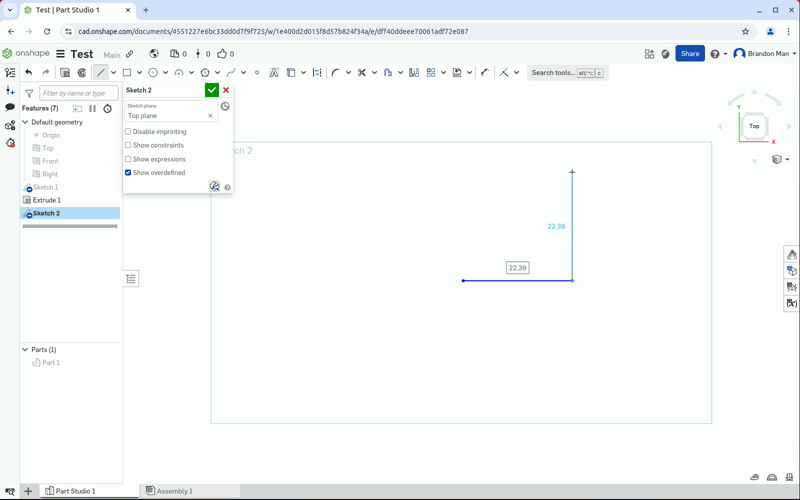
key_down(shift)
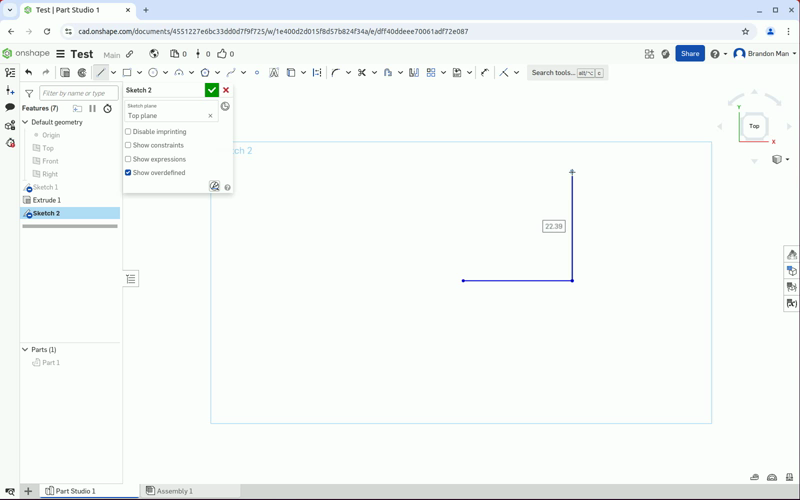
mouse_move(463, 171)
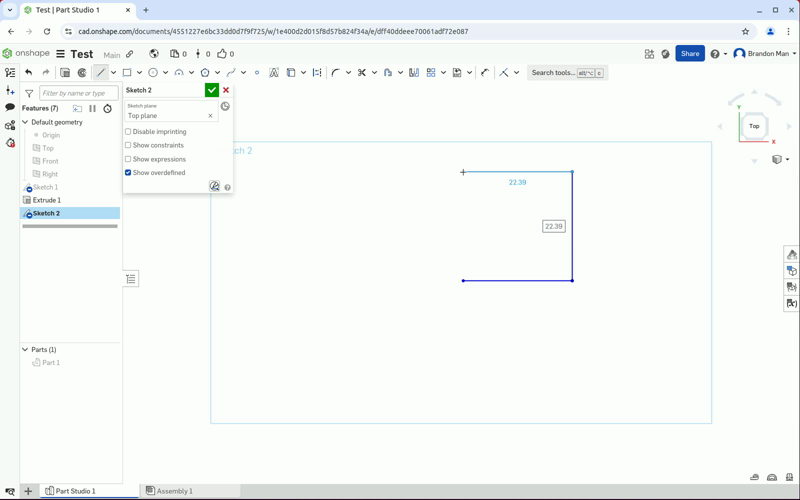
click(463, 171)
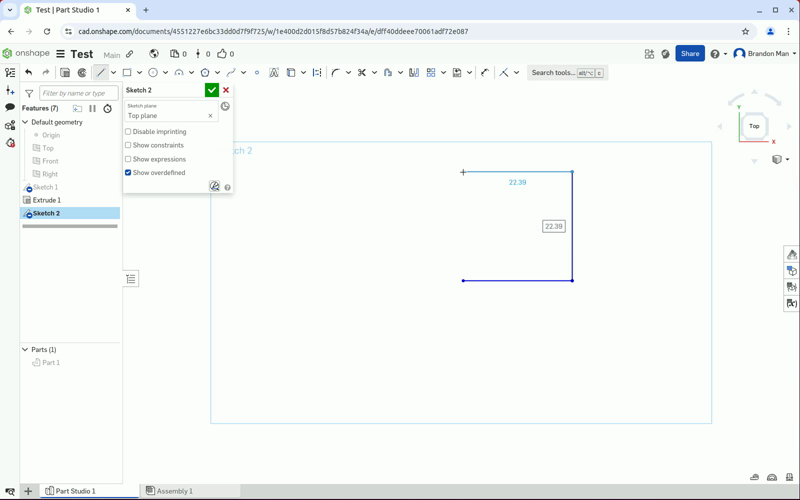
key_up(shift)
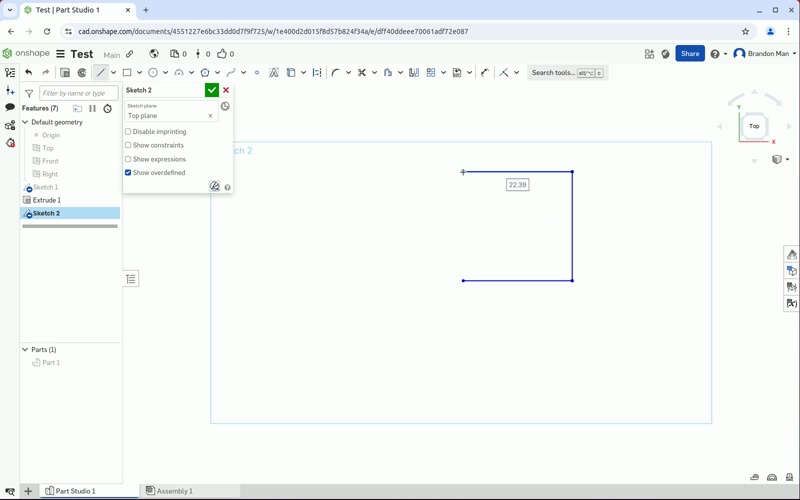
key_down(shift)
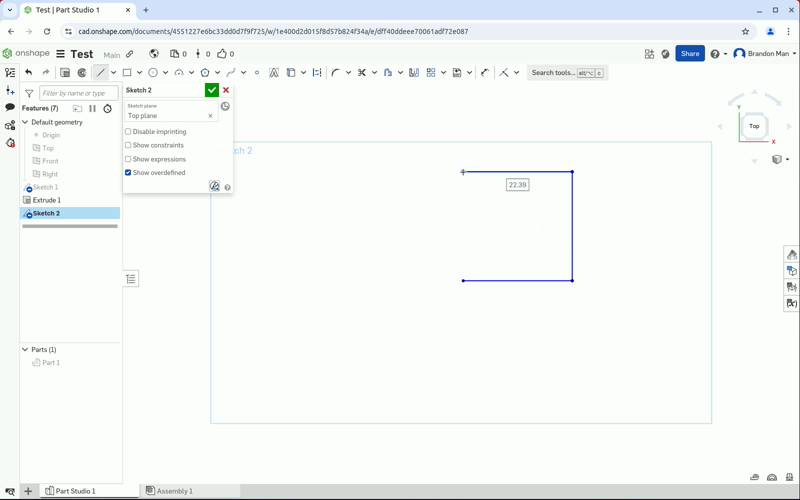
mouse_move(463, 280)
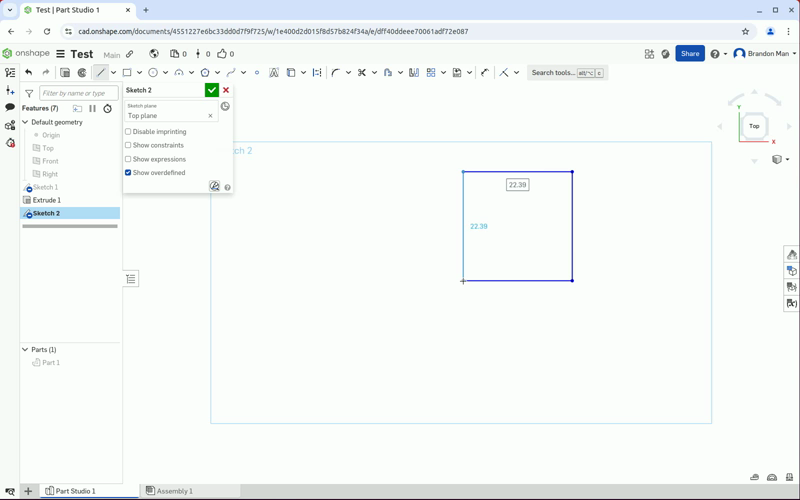
key_up(shift)
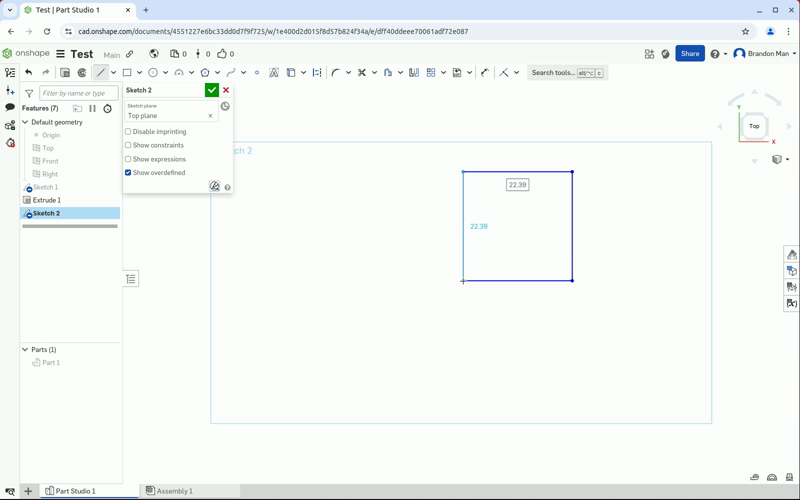
click(463, 280)
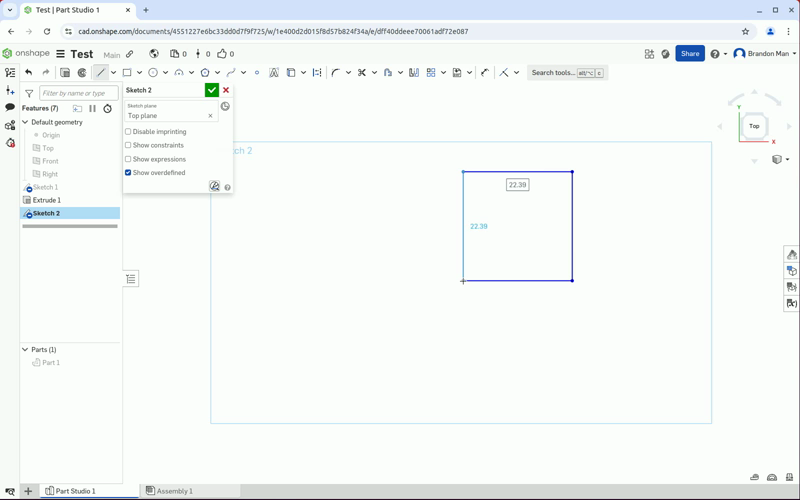
key(esc)
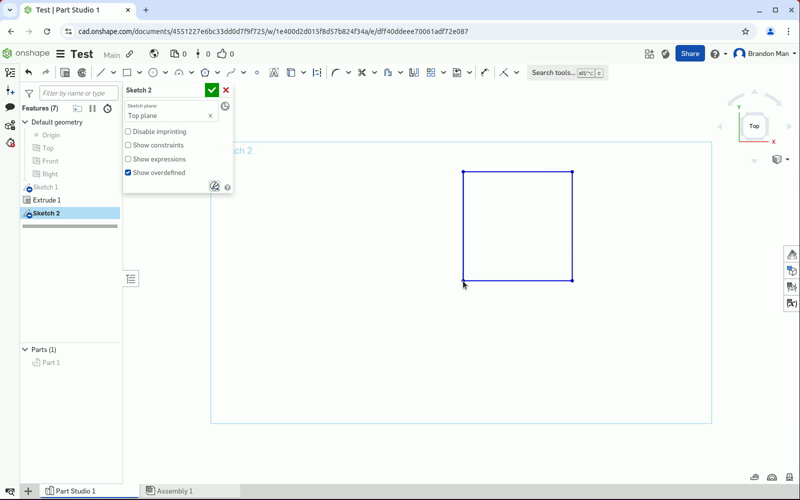
mouse_move(523, 229)
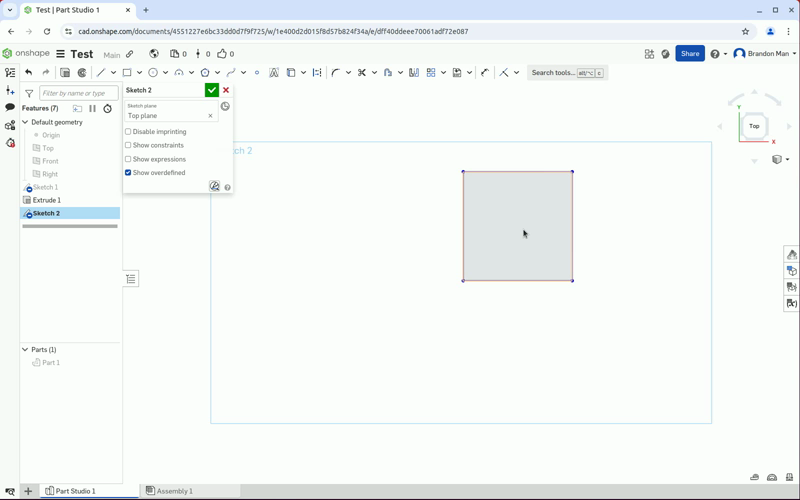
click(523, 229)
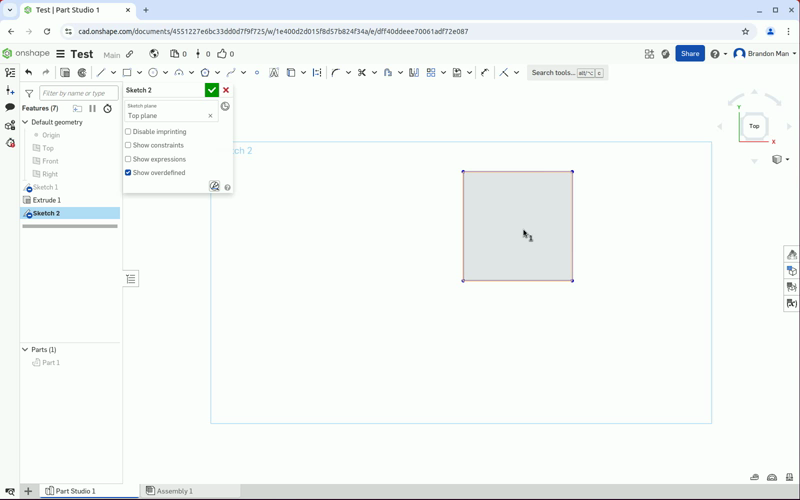
mouse_move(73, 352)
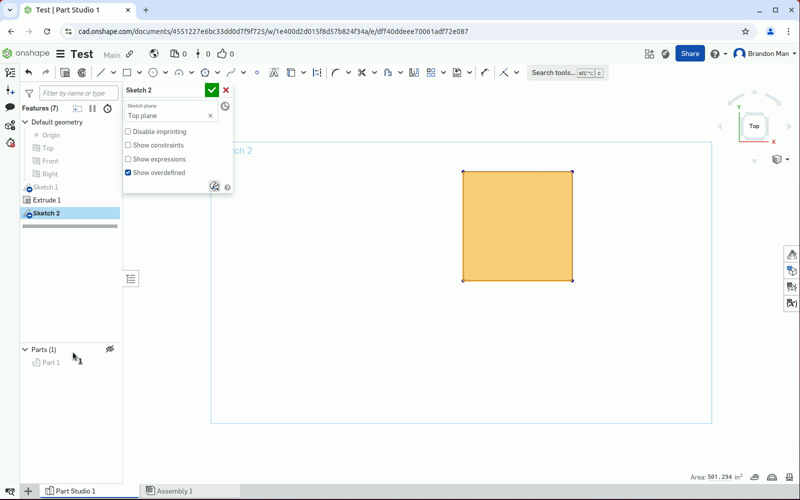
key(shift+y)
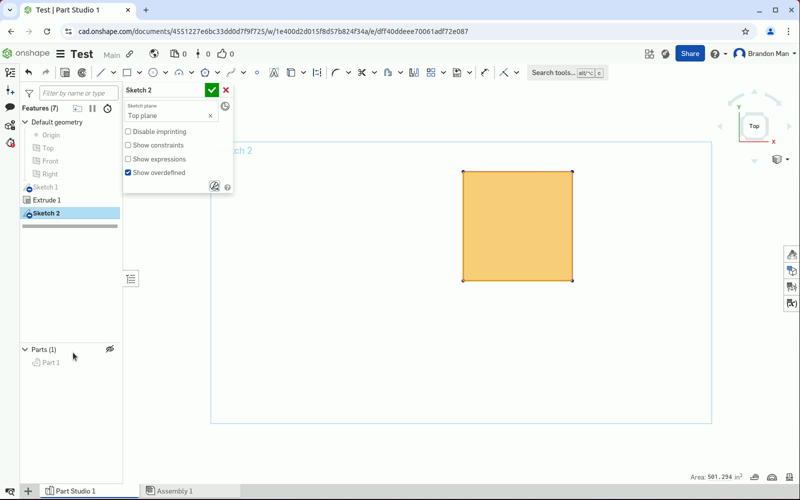
key(shift+e)
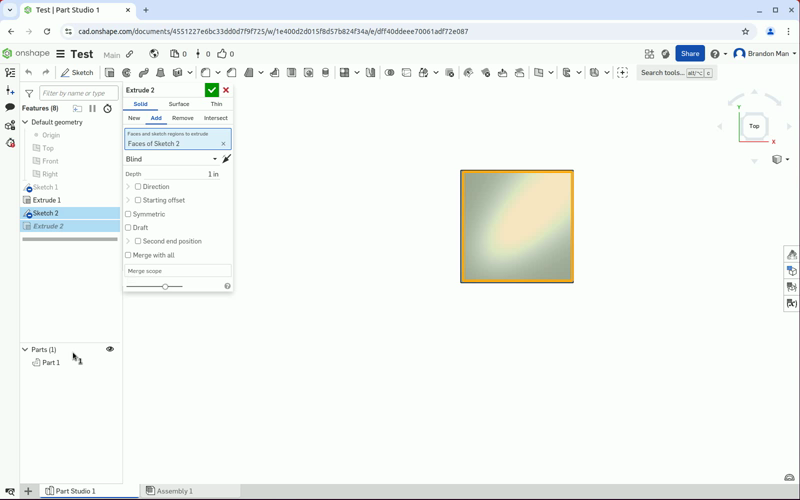
mouse_move(143, 106)
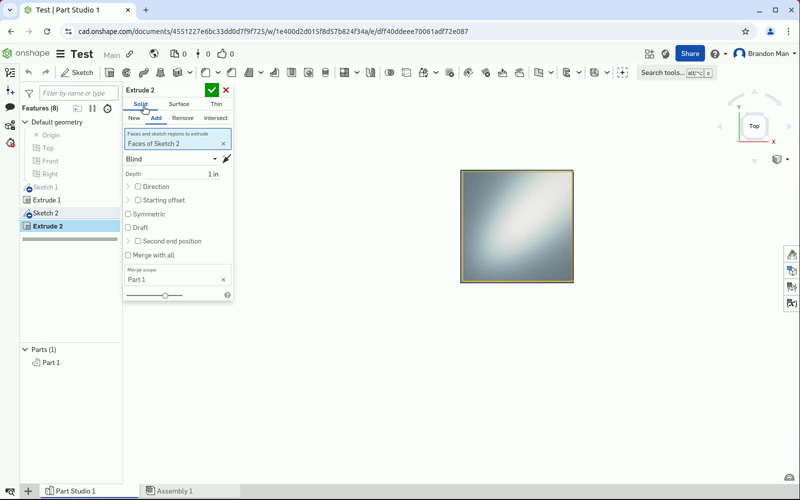
click(143, 106)
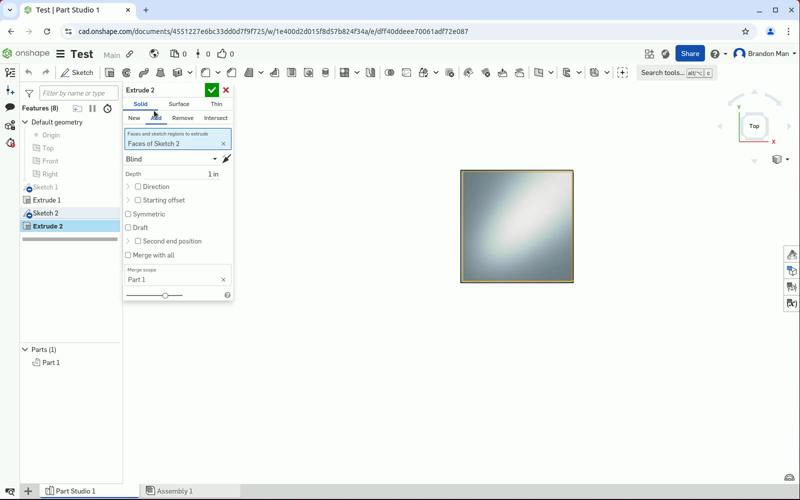
mouse_move(186, 120)
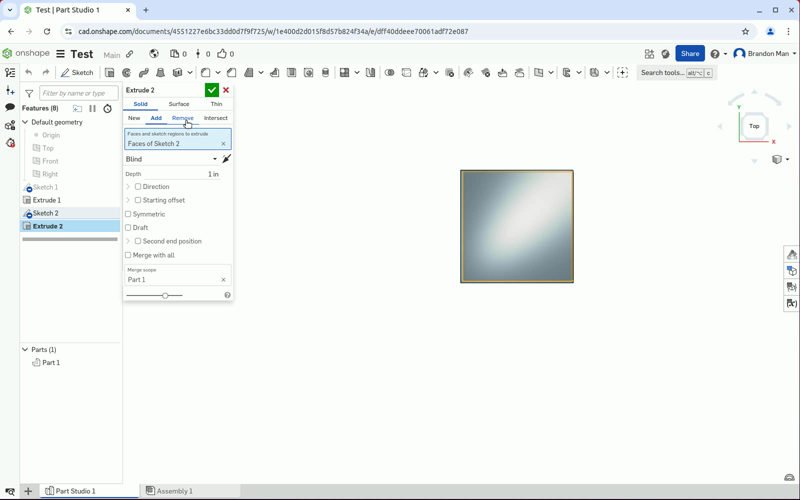
click(186, 120)
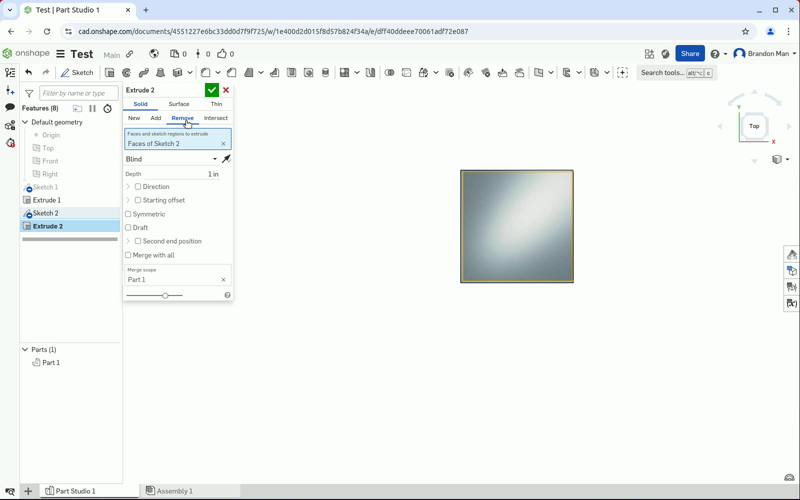
key(tab, 4)
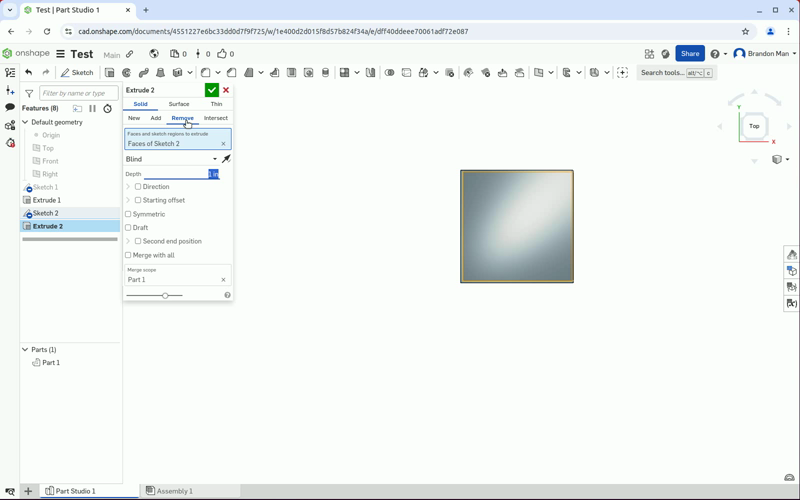
text(14.202)
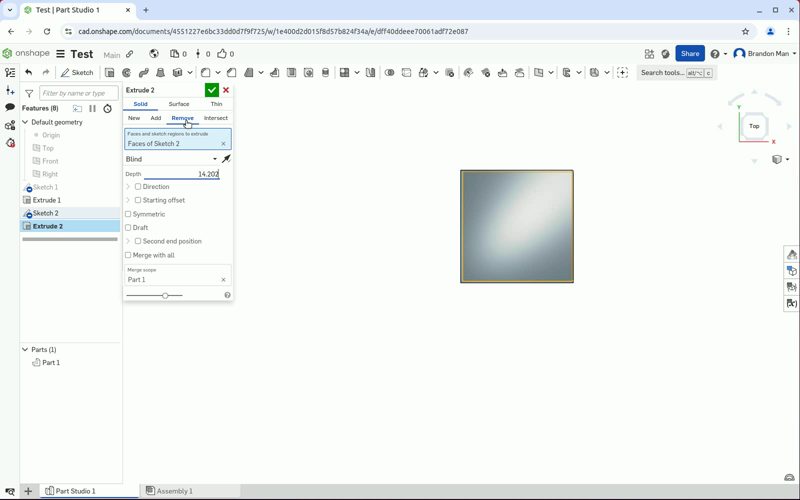
key(tab, 6)
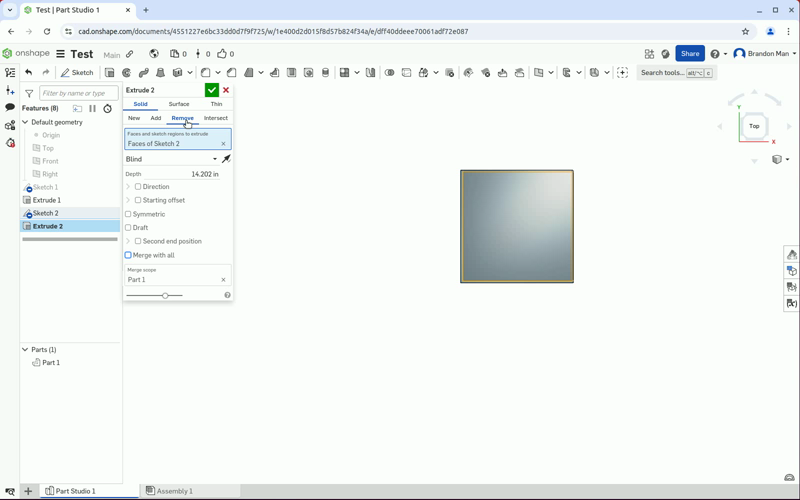
key(space)
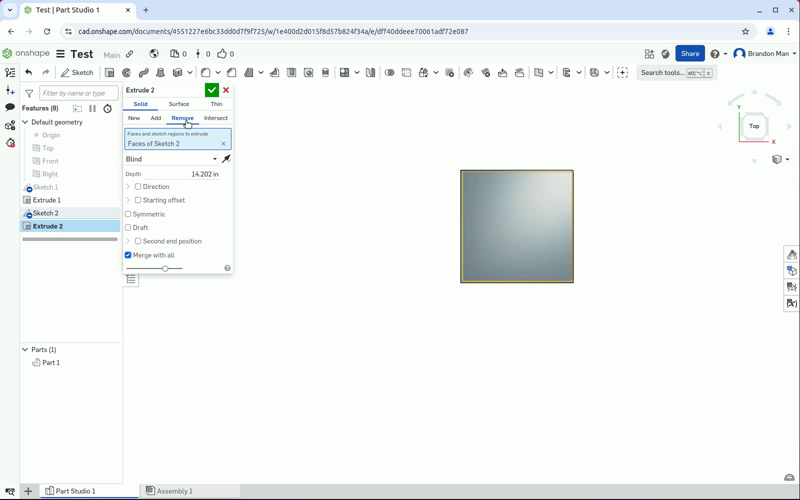
key(enter)
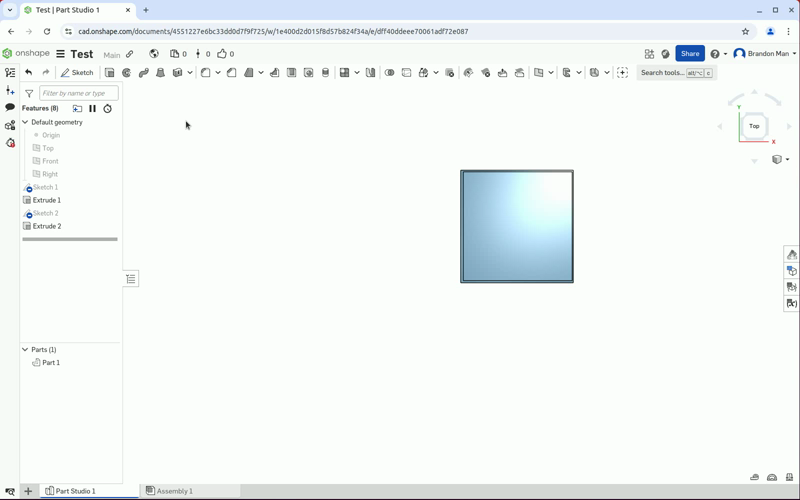
key(shift+h)
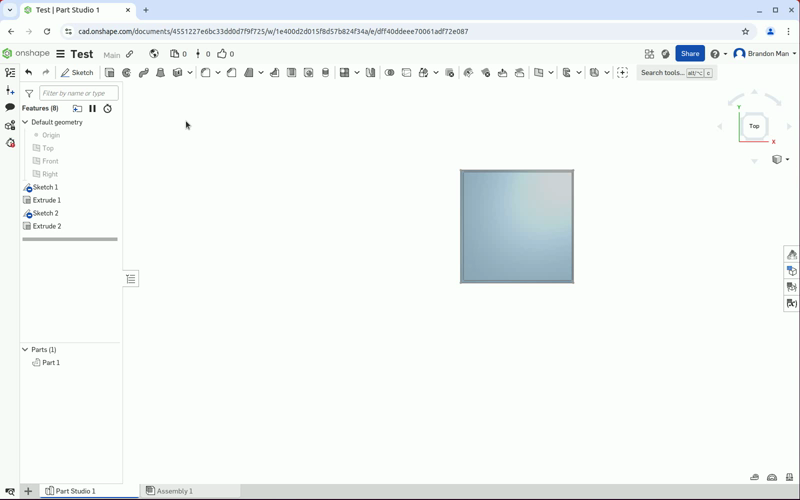
key(shift+h)
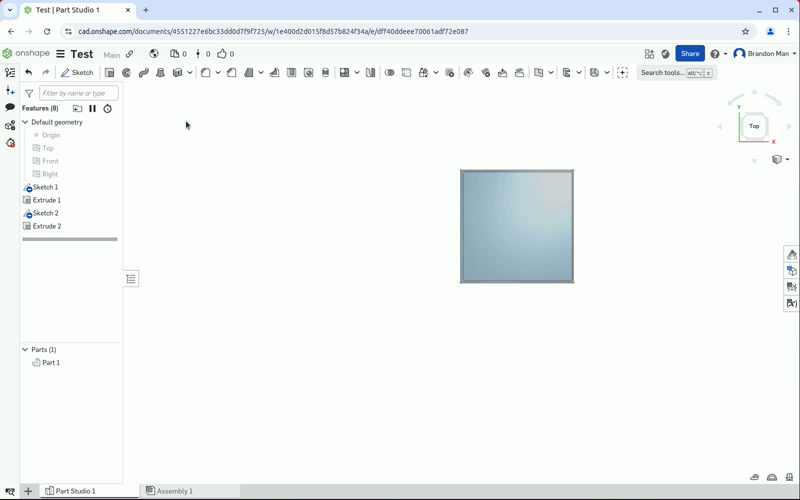
key(shift+7)
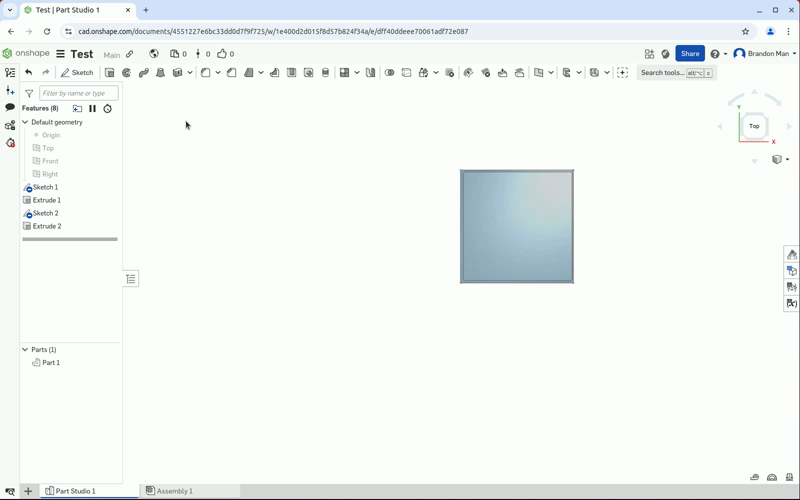
key(up, 3)
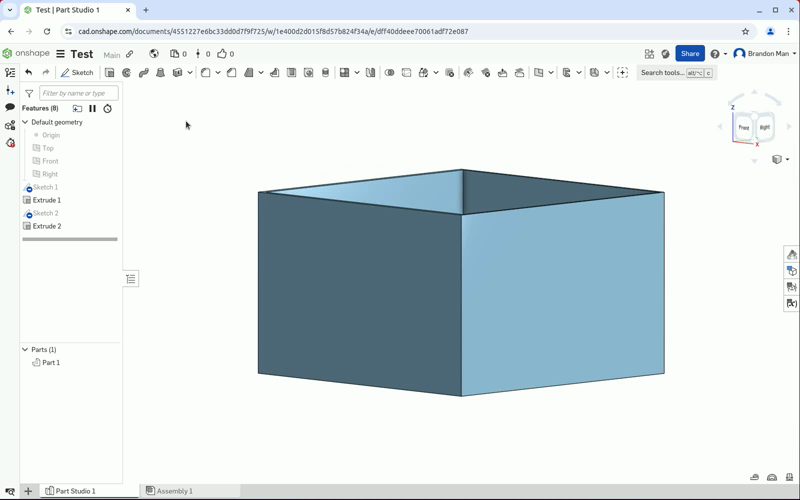
key(left, 3)
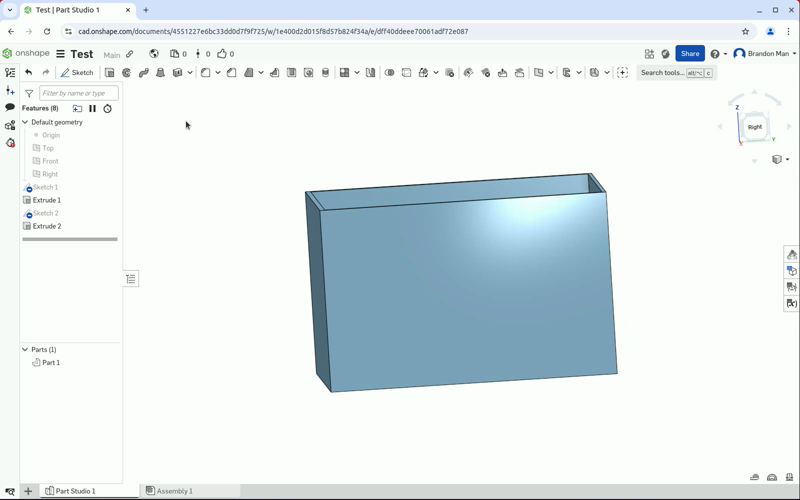
key(right, 3)
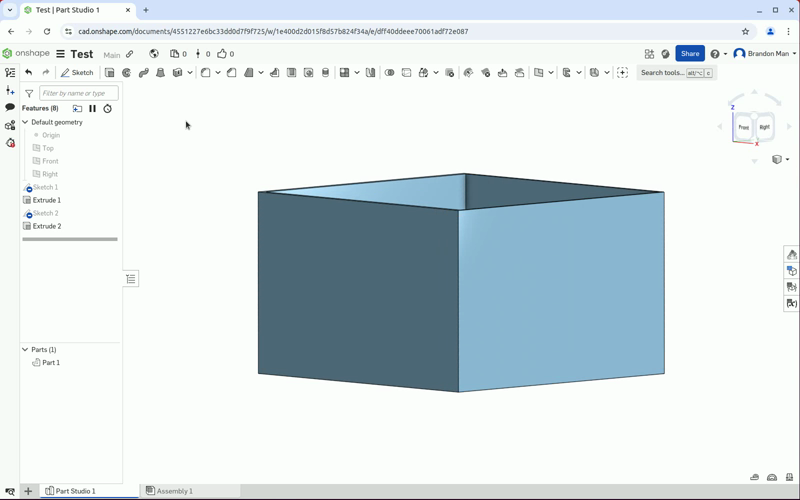
key(down, 3)
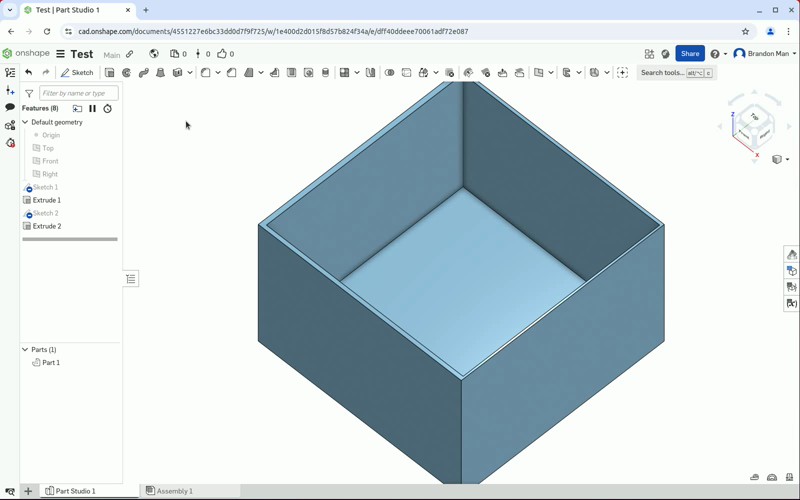
mouse_move(73, 189)
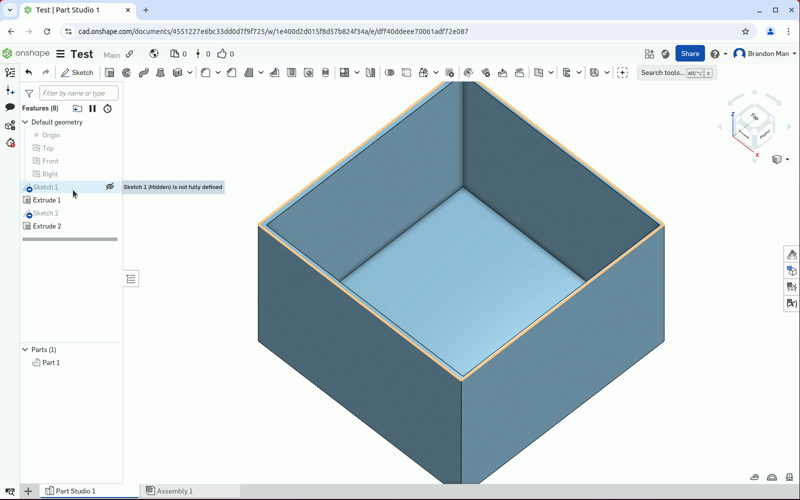
click(73, 189)